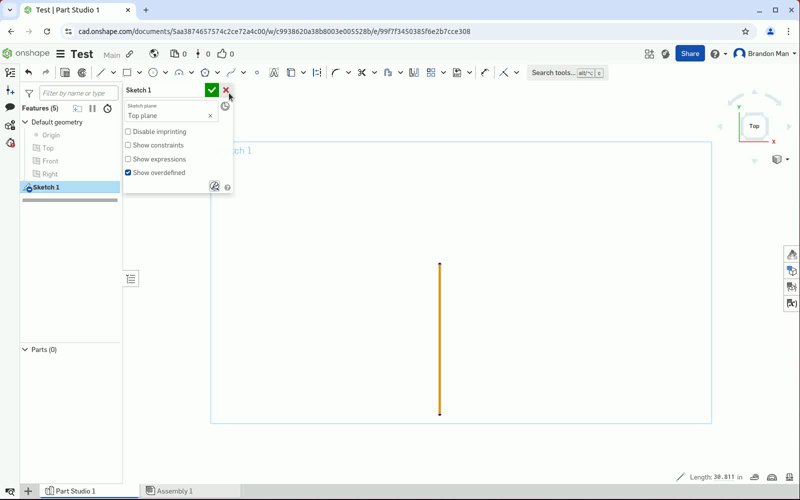
key(shift+h)
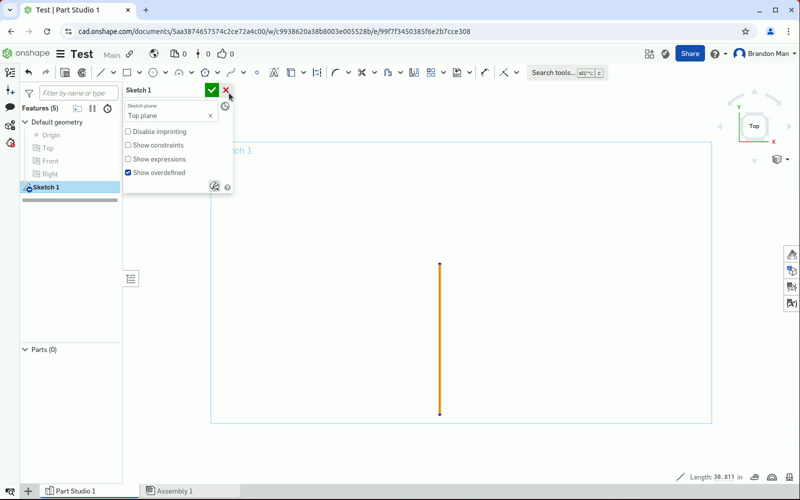
key(shift+s)
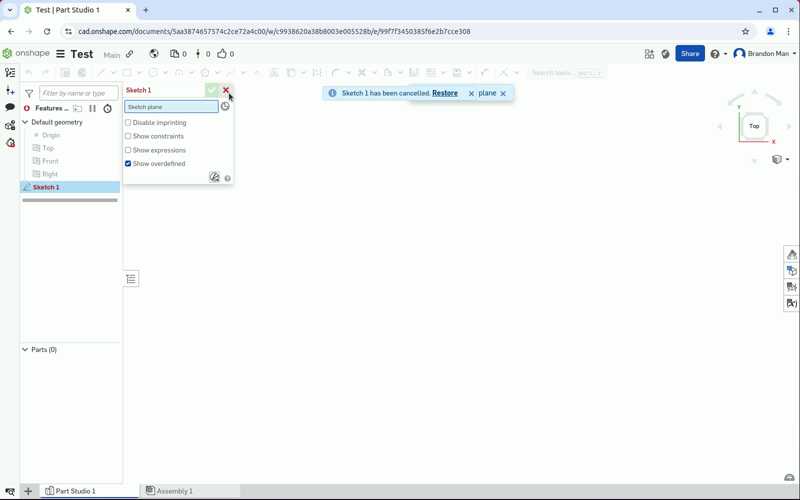
mouse_move(73, 150)
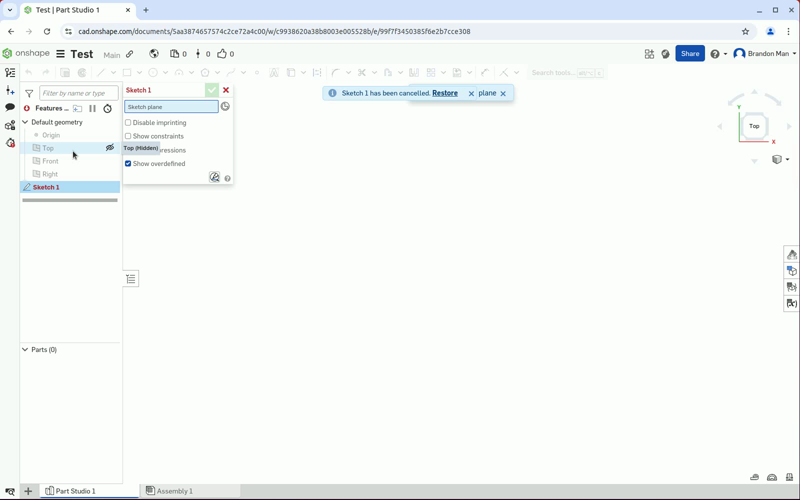
click(73, 150)
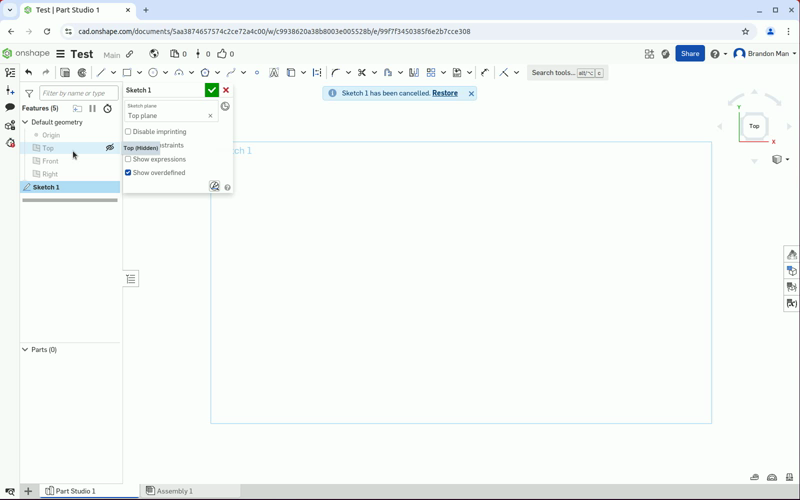
mouse_move(73, 352)
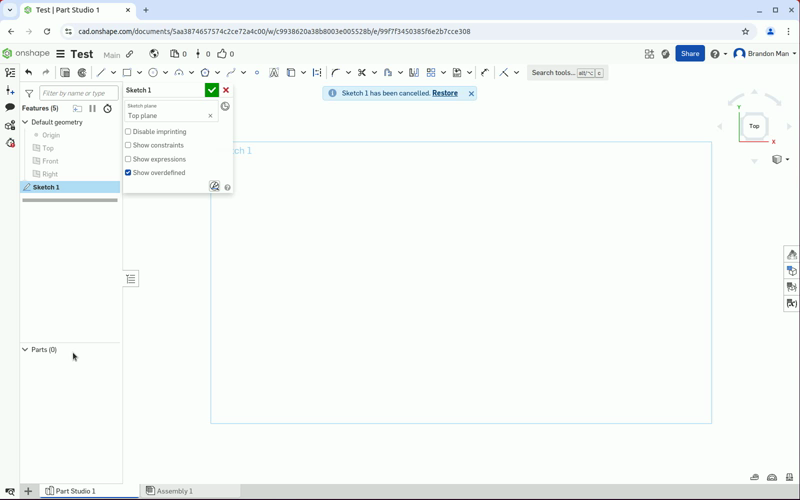
key(y)
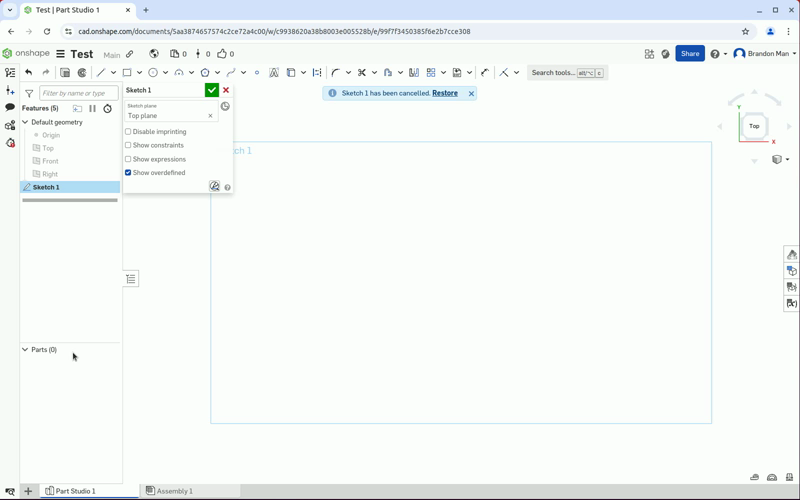
key(l)
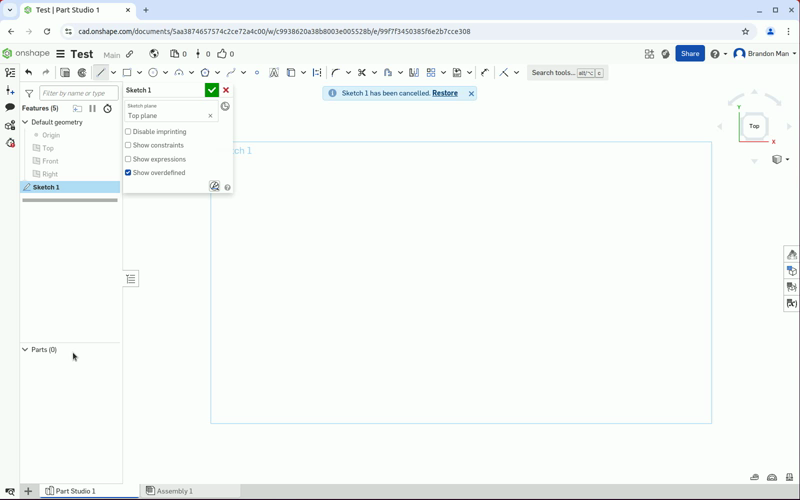
key_down(shift)
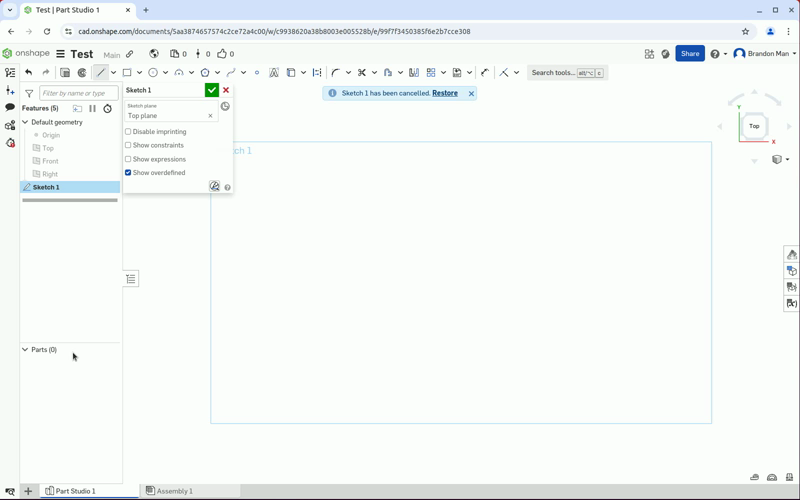
mouse_move(349, 282)
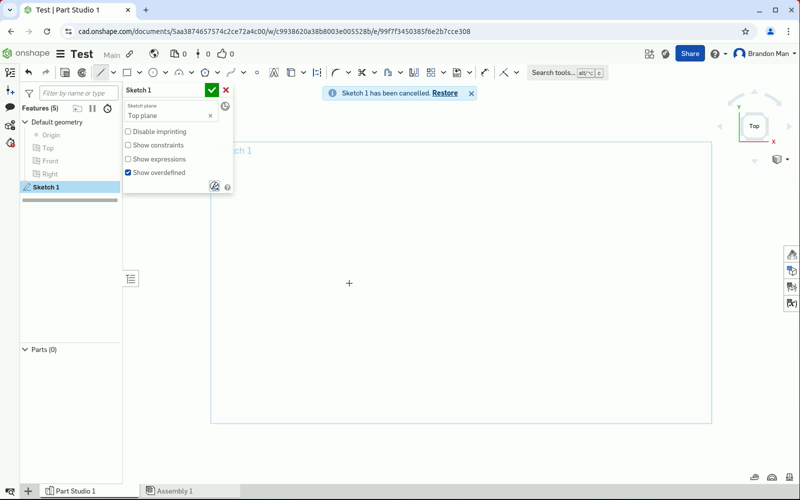
click(349, 282)
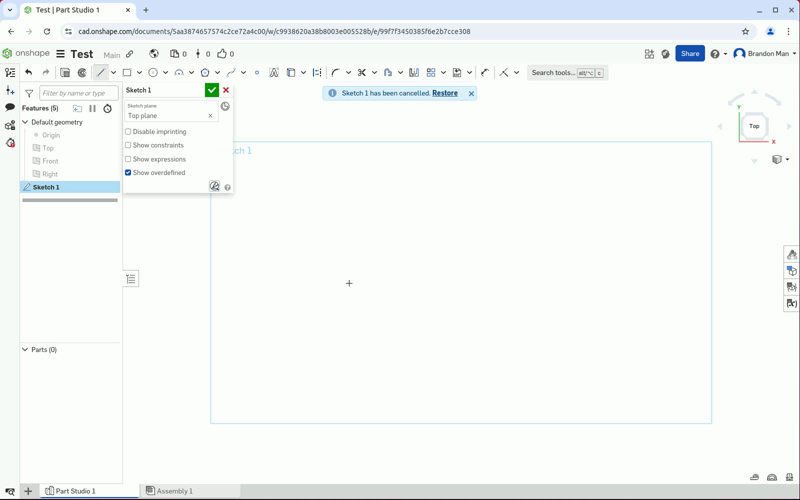
key_up(shift)
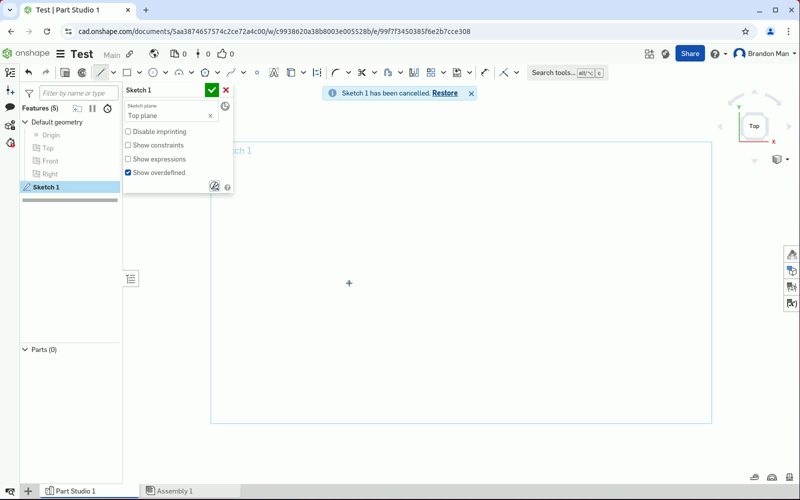
key_down(shift)
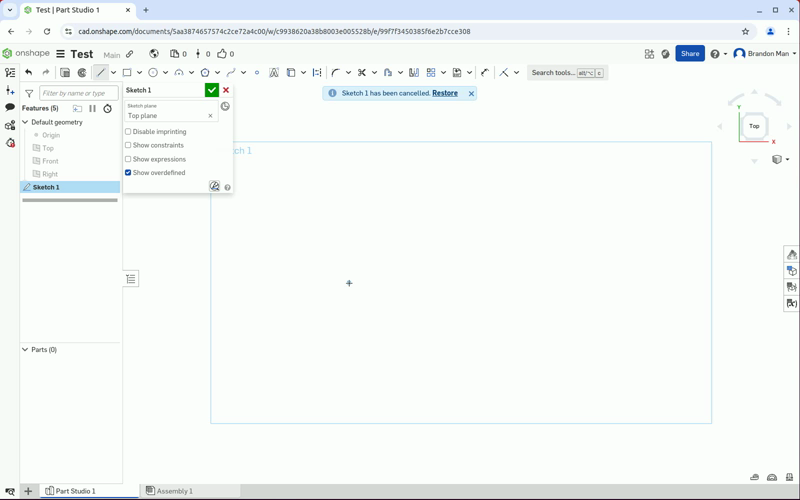
mouse_move(405, 378)
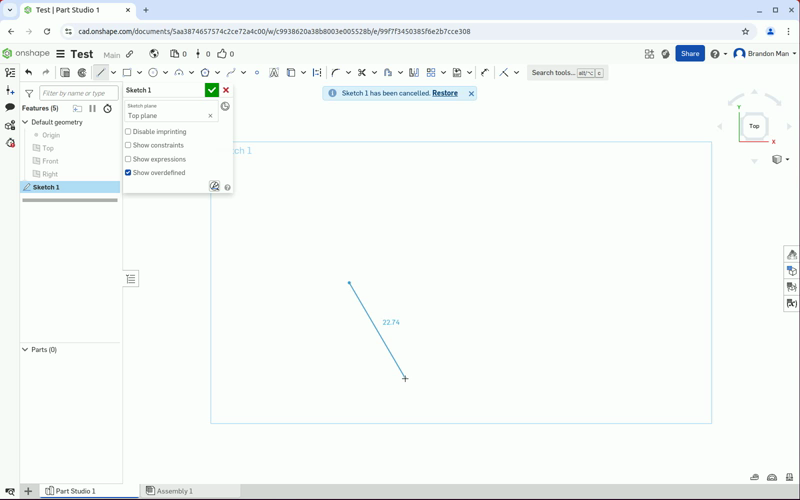
click(405, 378)
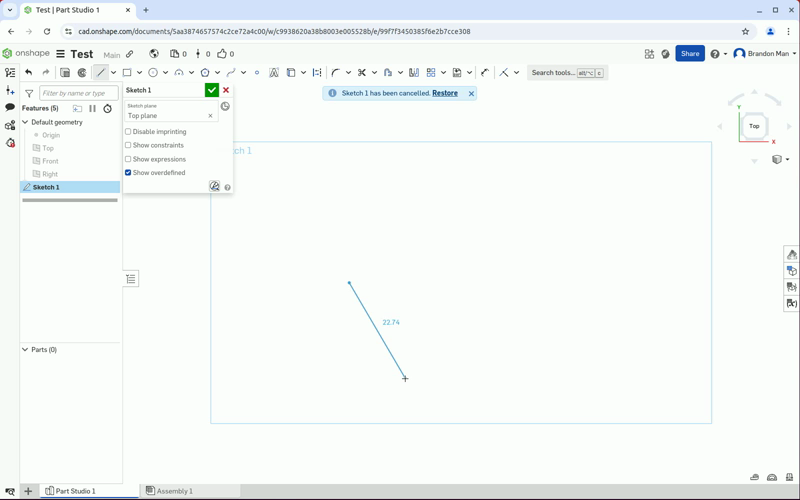
key_up(shift)
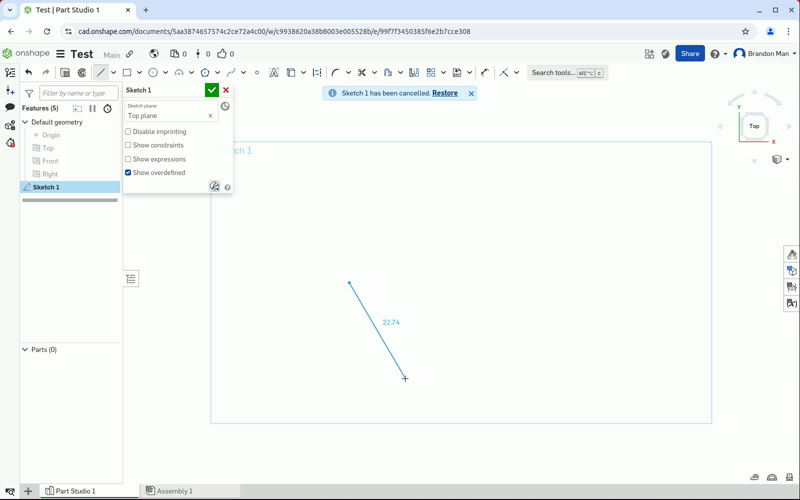
key_down(shift)
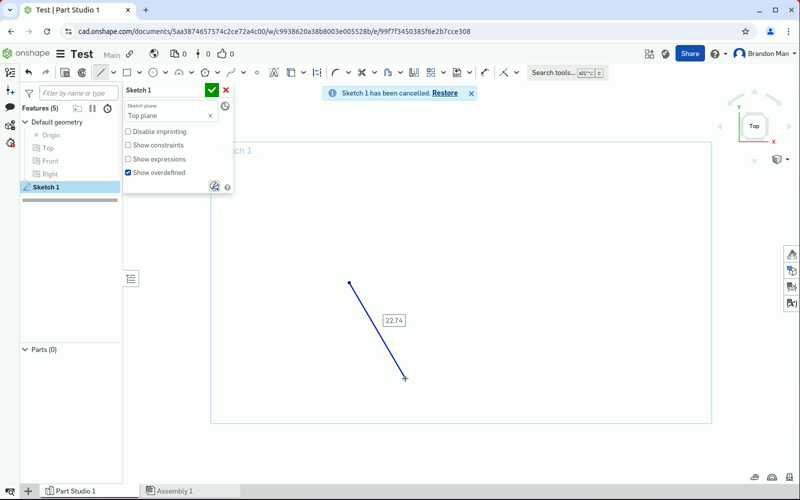
mouse_move(514, 378)
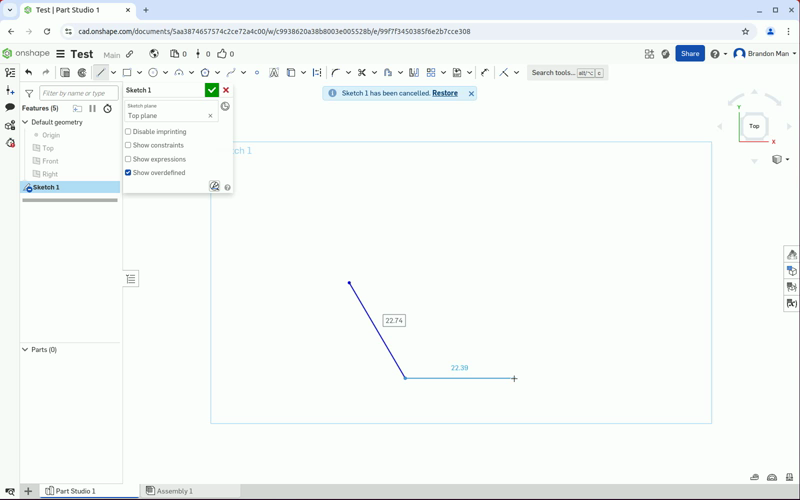
click(514, 378)
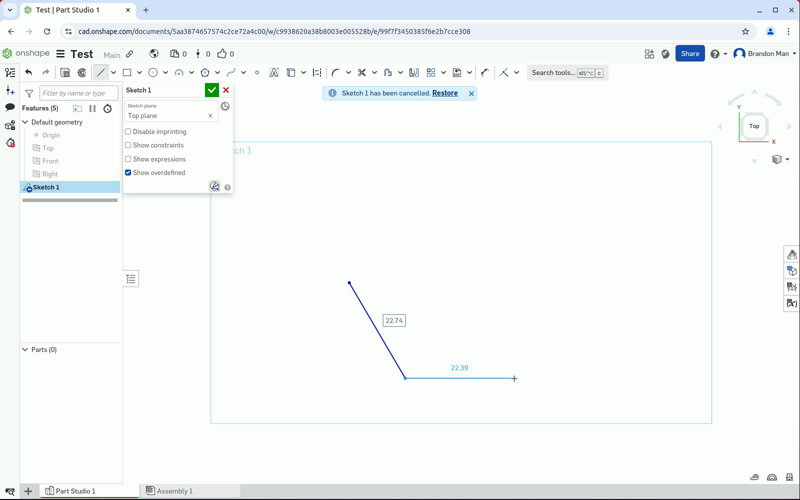
key_up(shift)
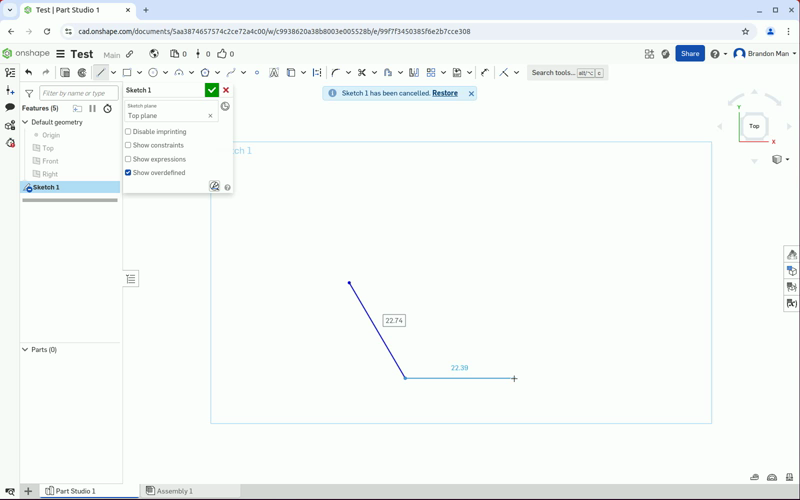
key_down(shift)
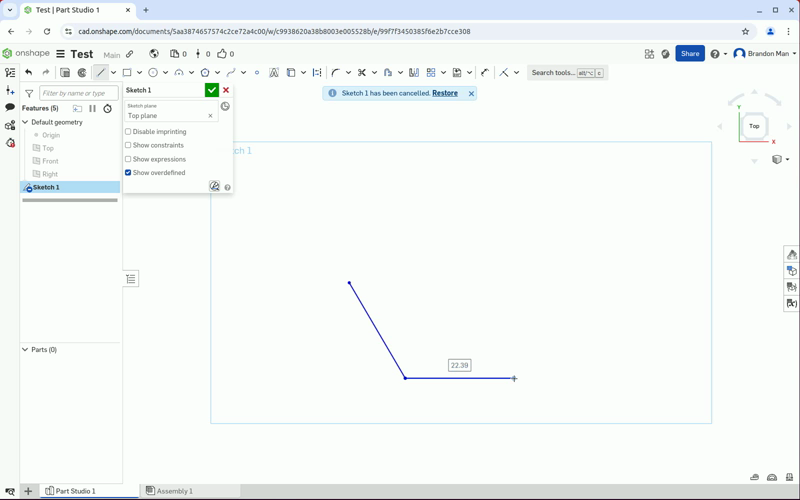
mouse_move(569, 282)
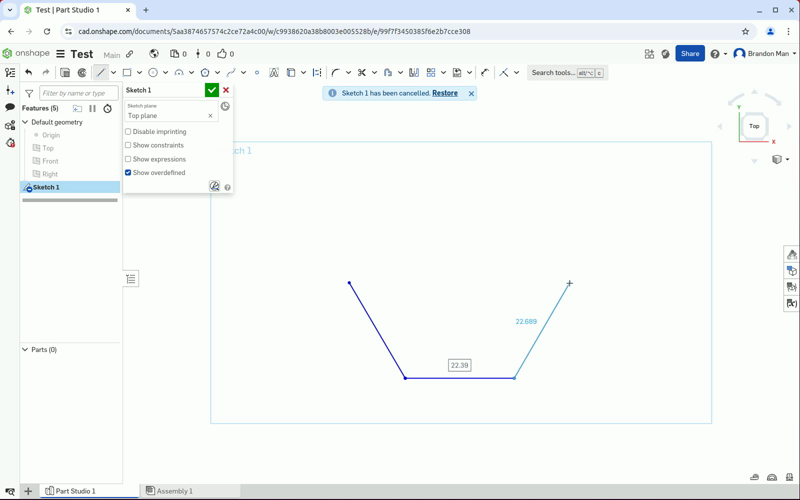
click(569, 282)
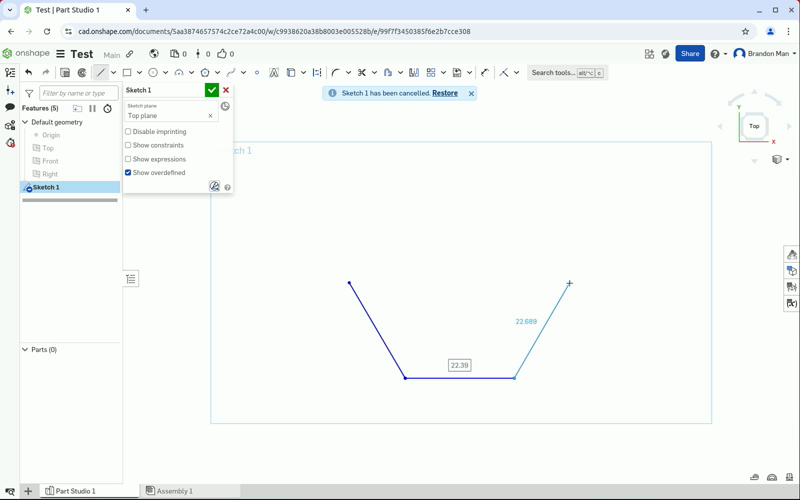
key_up(shift)
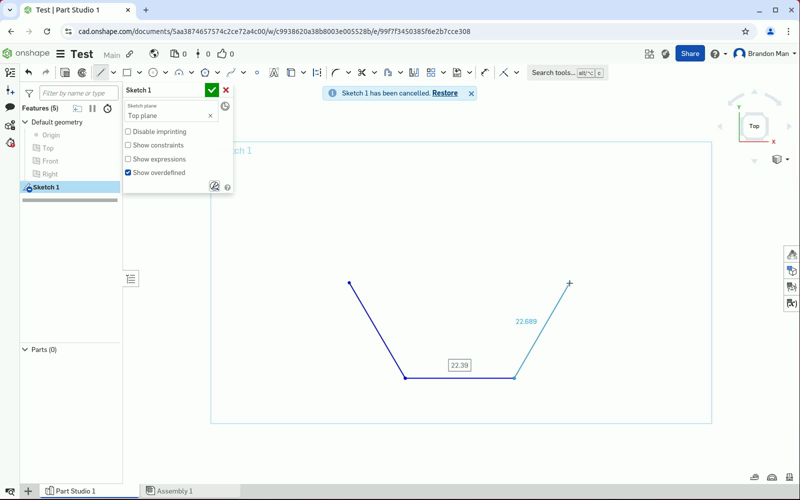
key_down(shift)
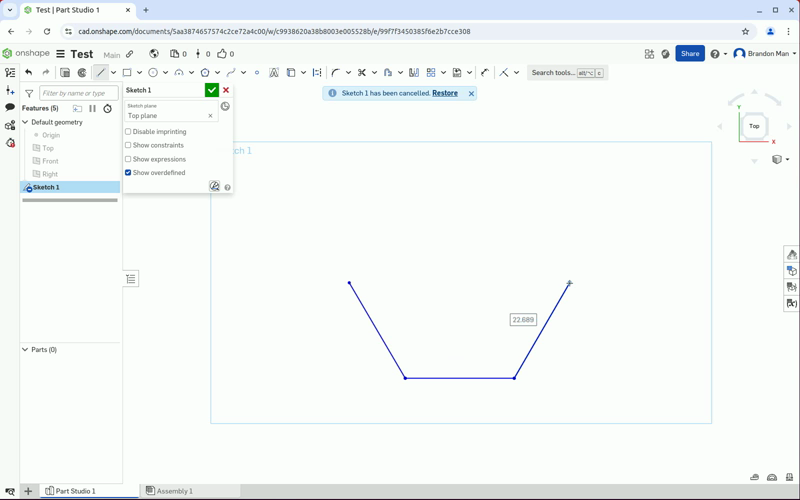
mouse_move(514, 187)
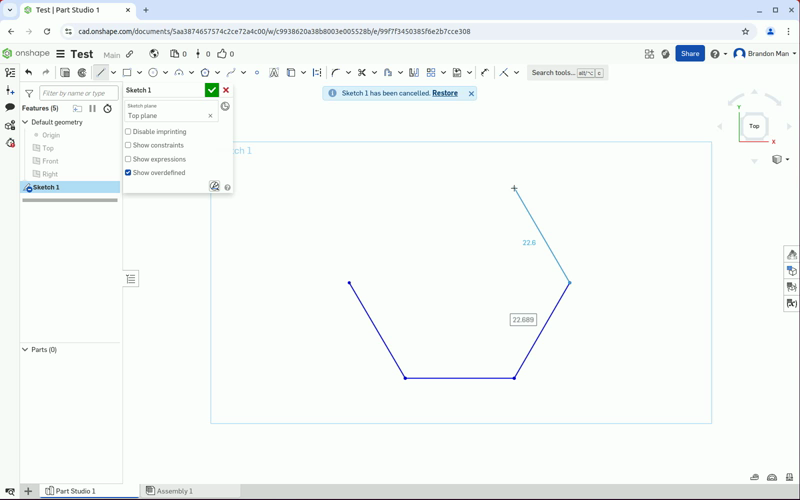
click(514, 187)
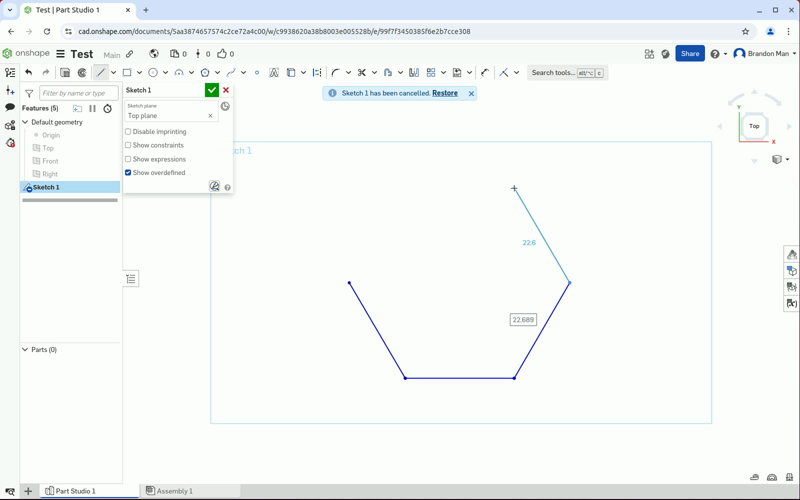
key_up(shift)
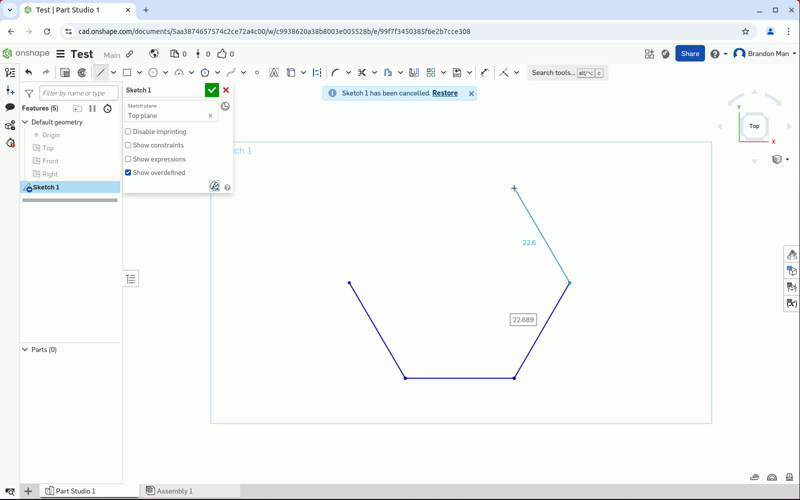
key_down(shift)
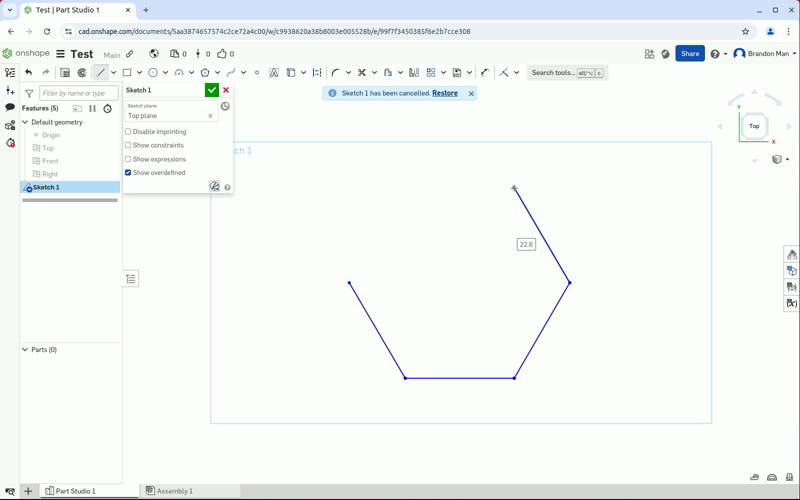
mouse_move(405, 187)
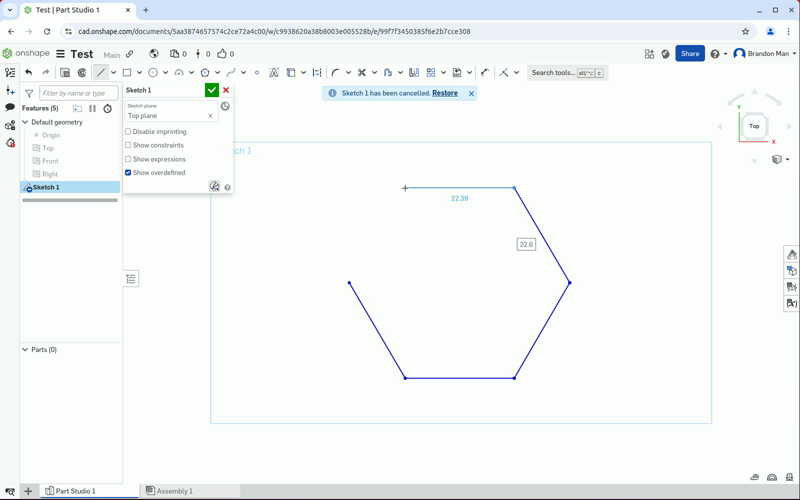
click(405, 187)
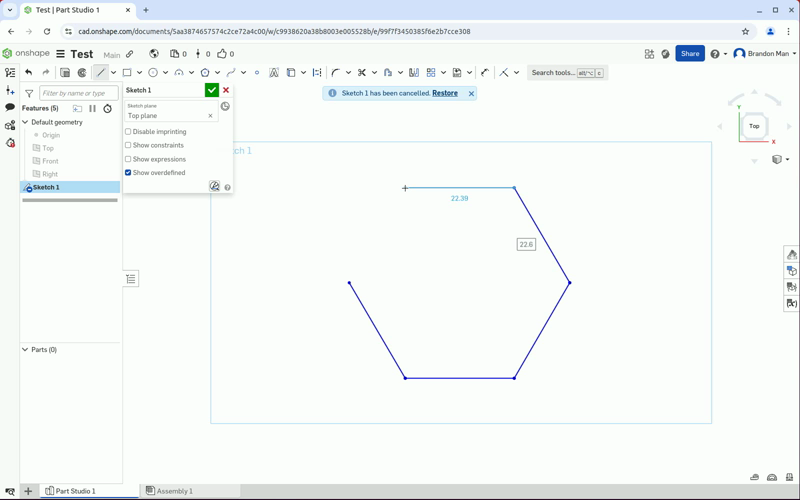
key_up(shift)
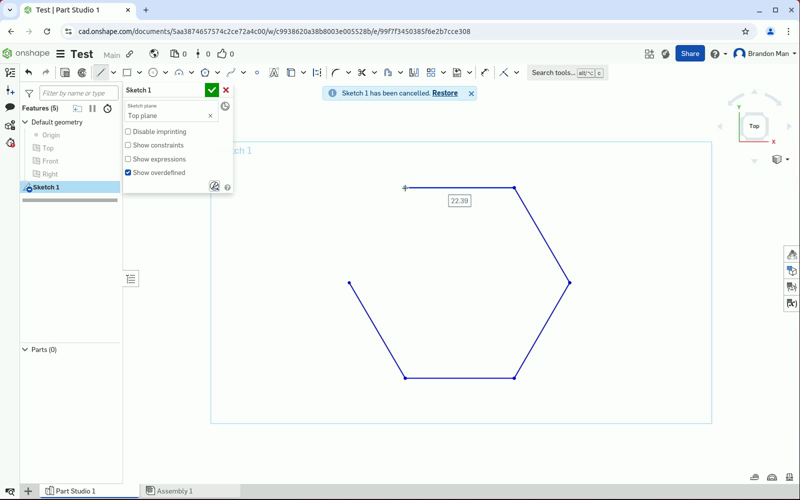
key_down(shift)
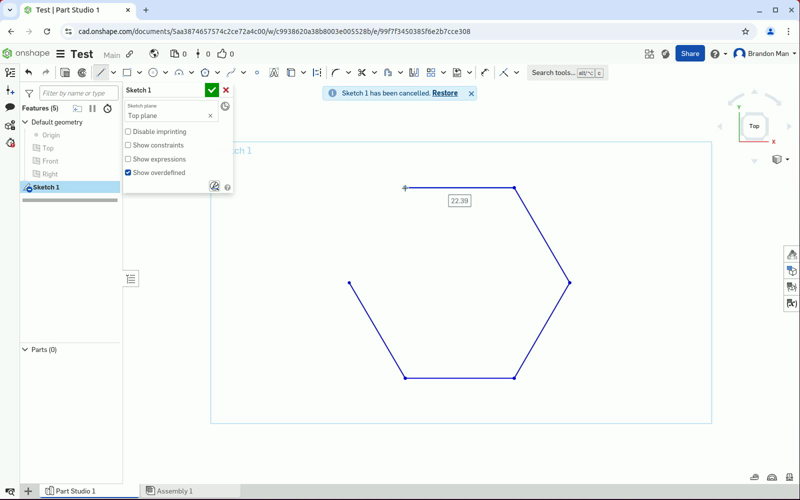
mouse_move(349, 282)
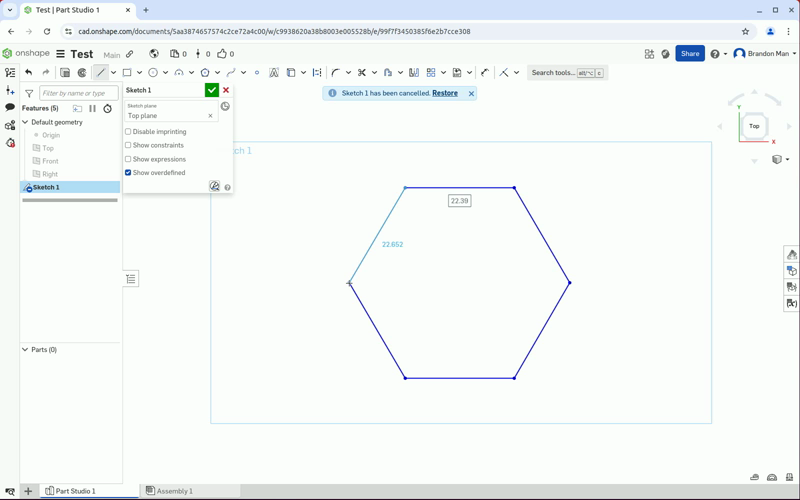
key_up(shift)
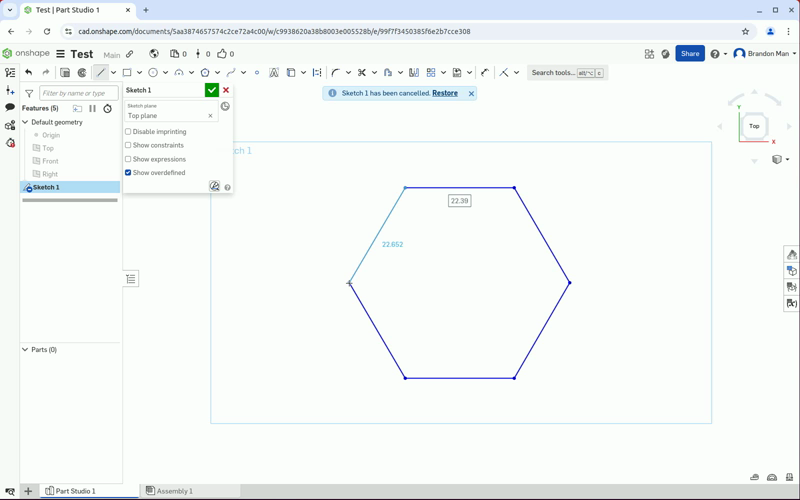
click(349, 282)
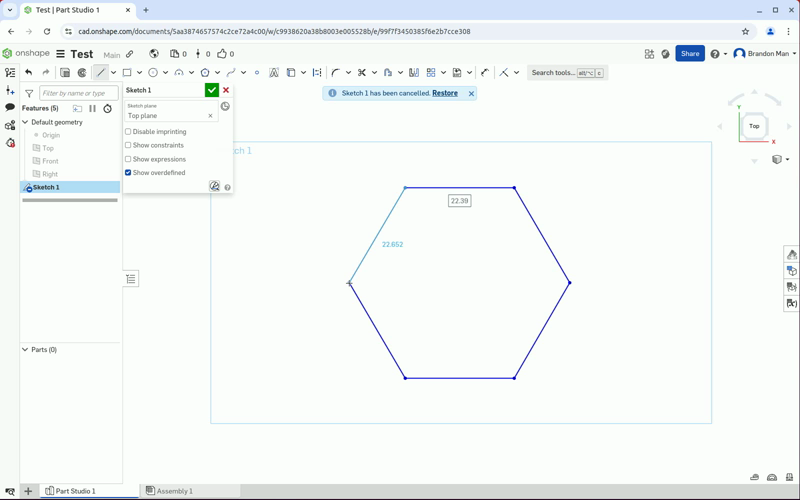
key(esc)
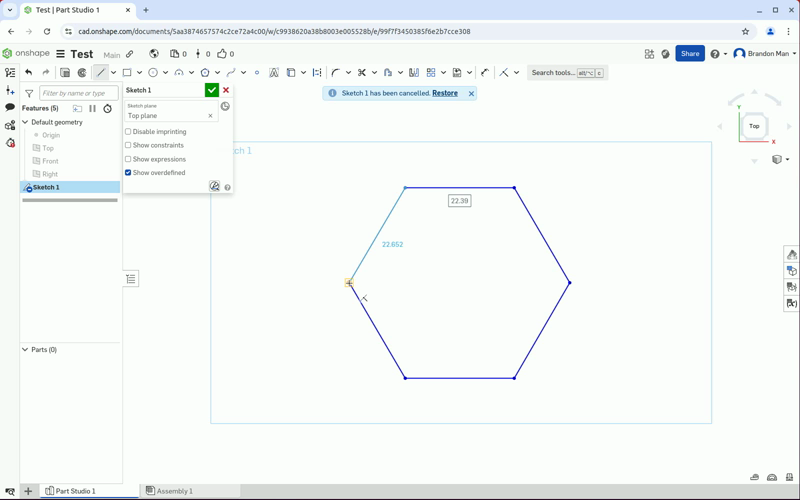
mouse_move(428, 307)
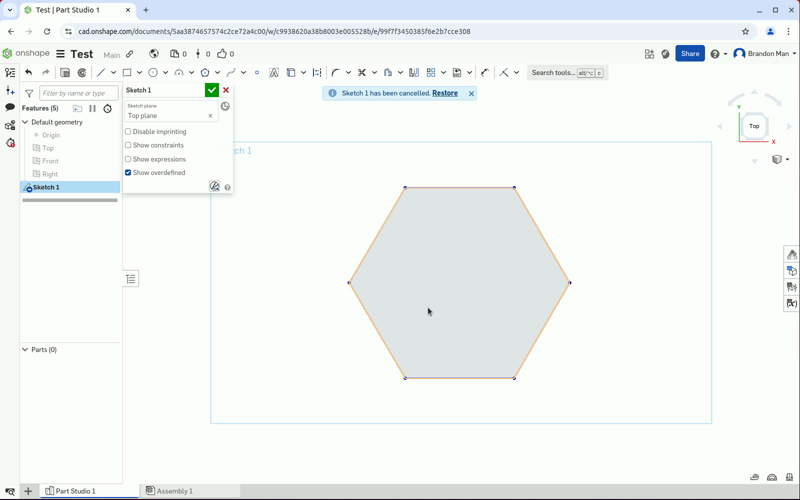
click(428, 307)
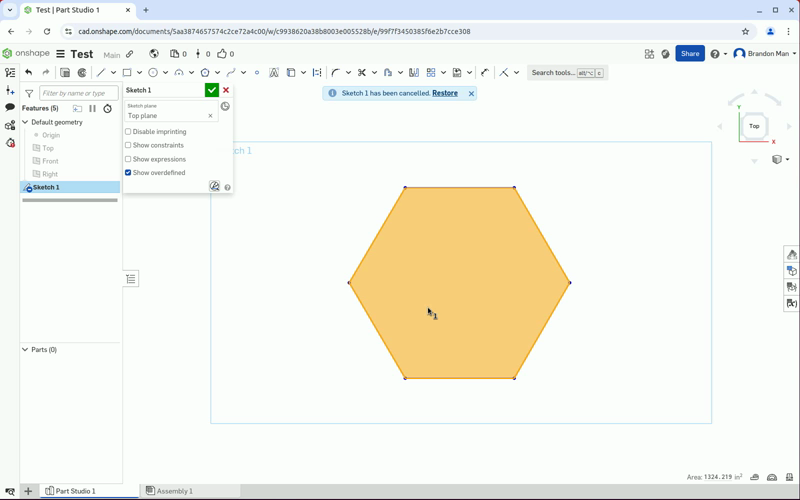
mouse_move(73, 352)
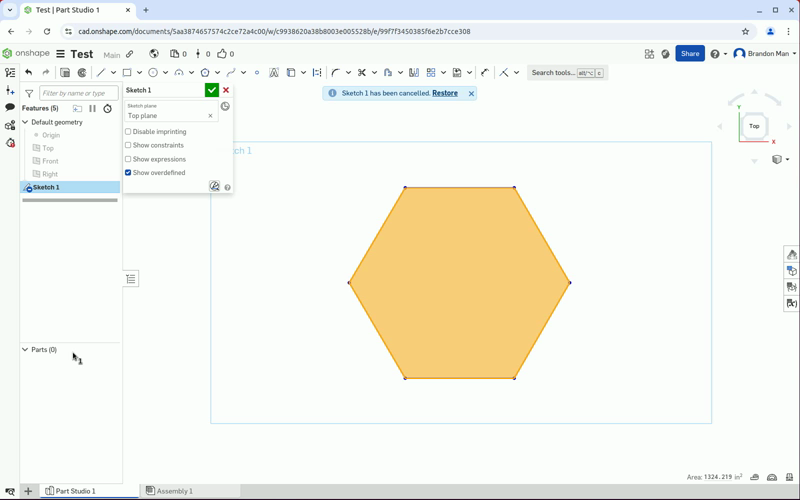
key(shift+y)
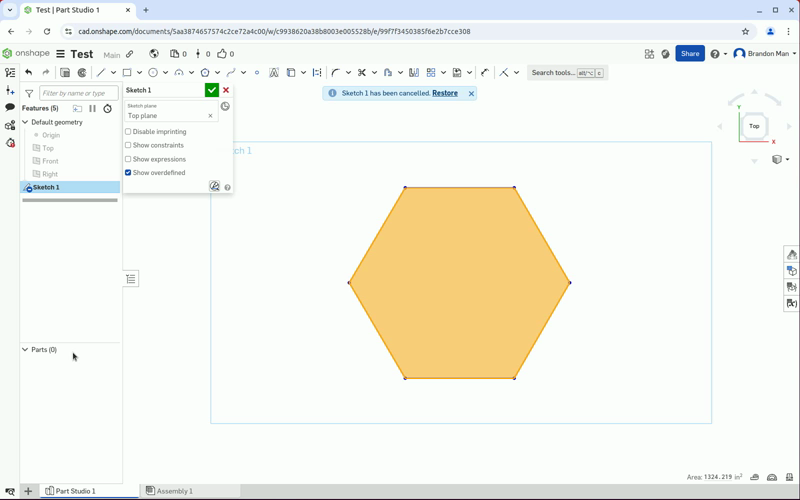
key(shift+e)
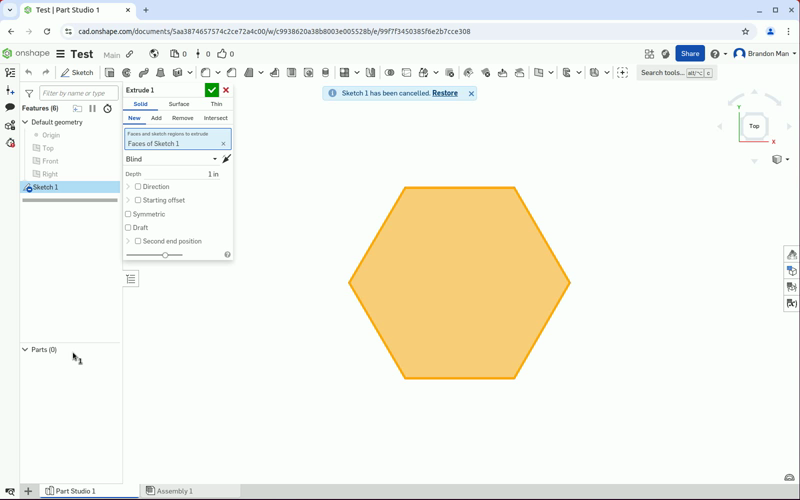
mouse_move(143, 106)
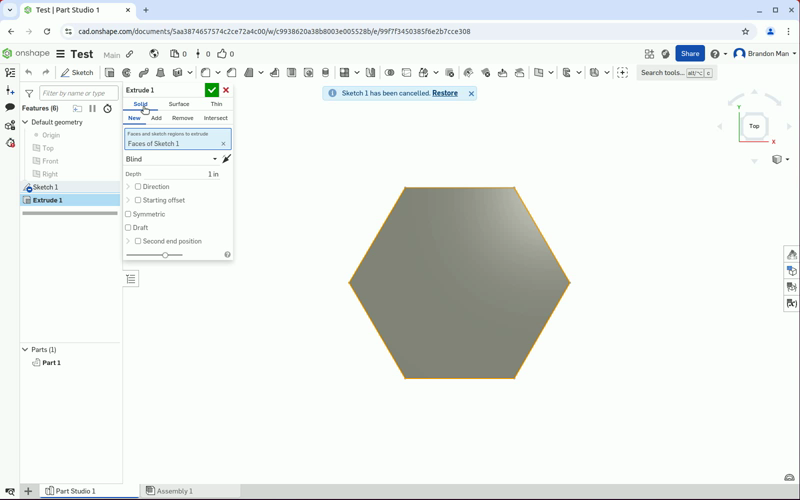
click(143, 106)
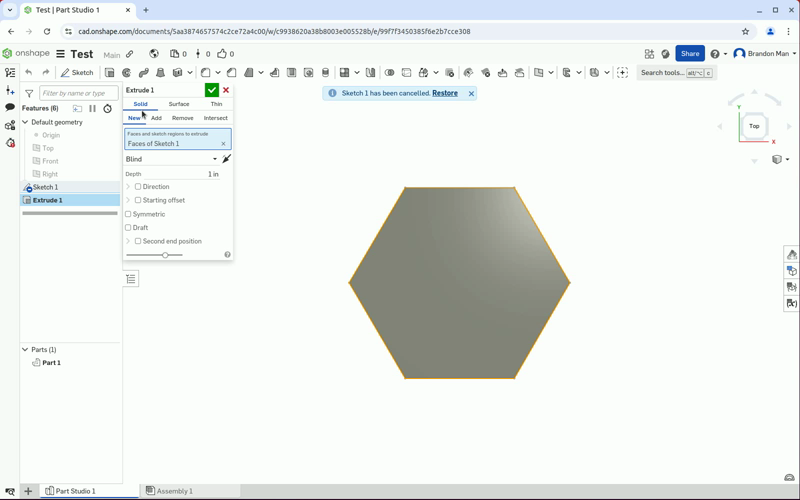
mouse_move(137, 120)
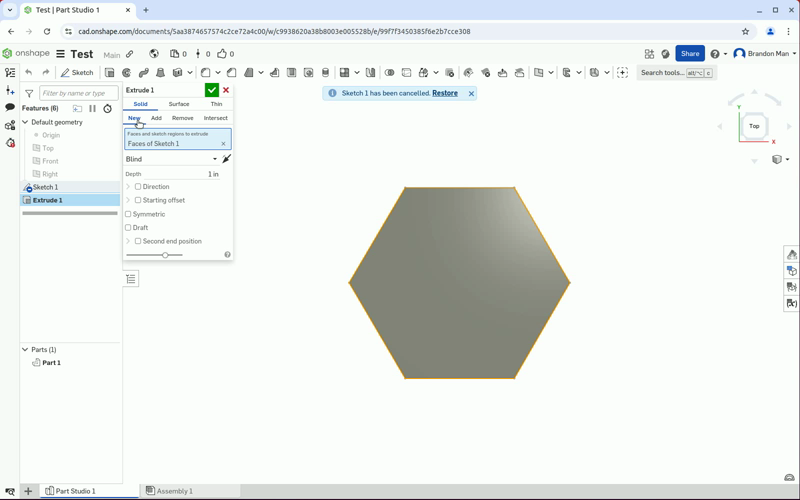
click(137, 120)
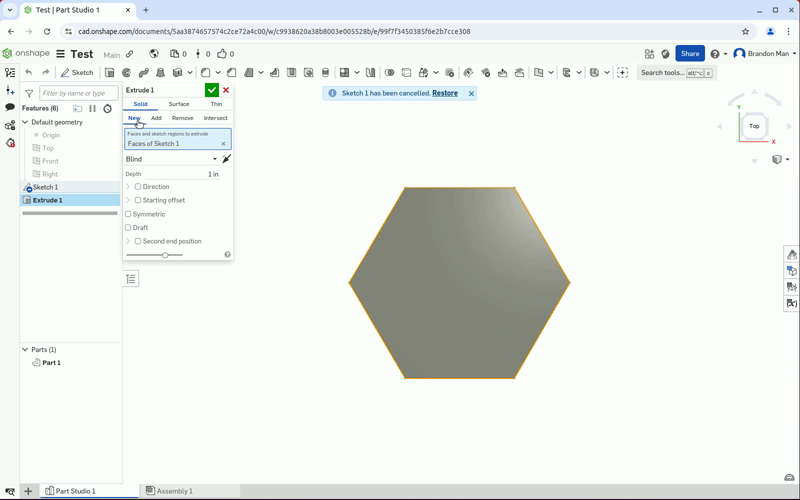
key(tab, 4)
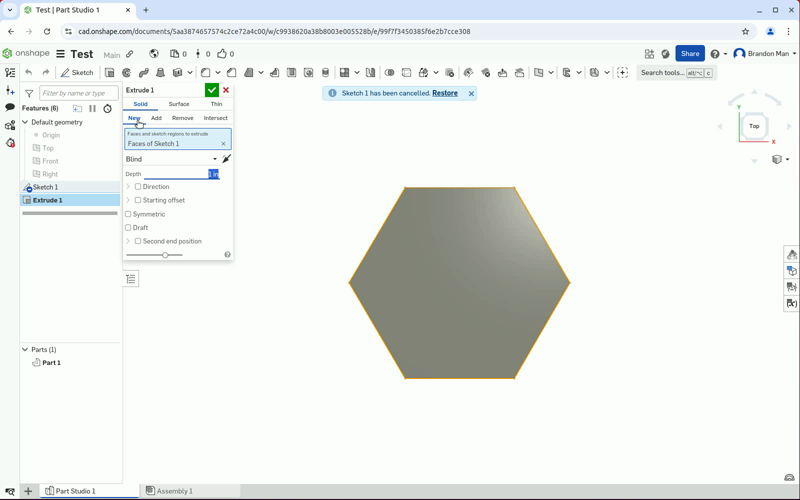
text(15.405)
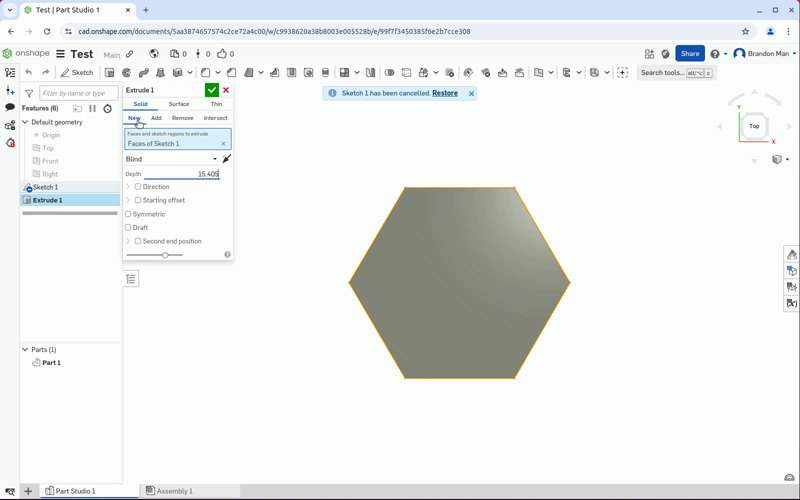
key(enter)
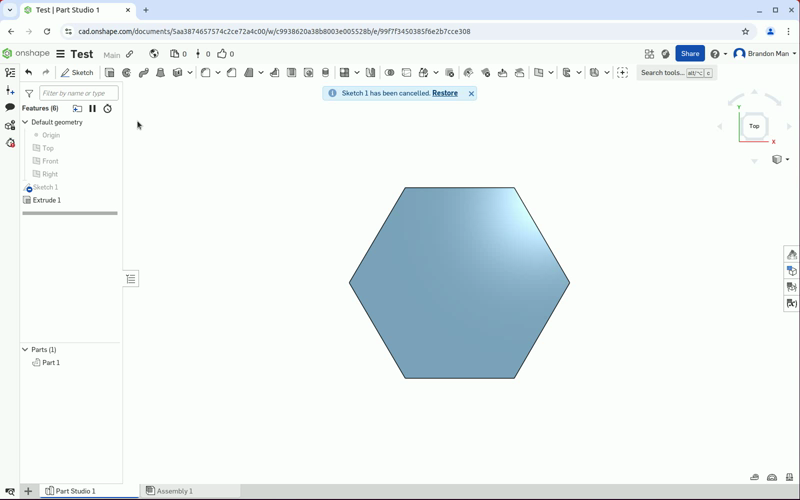
key(shift+h)
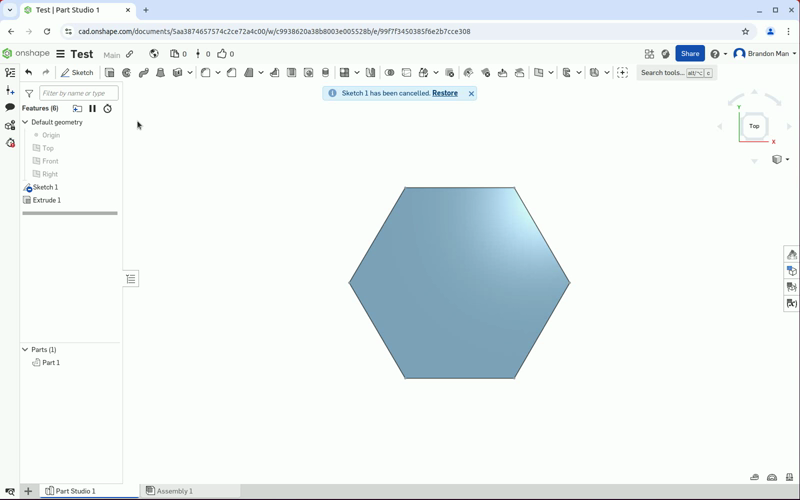
key(shift+h)
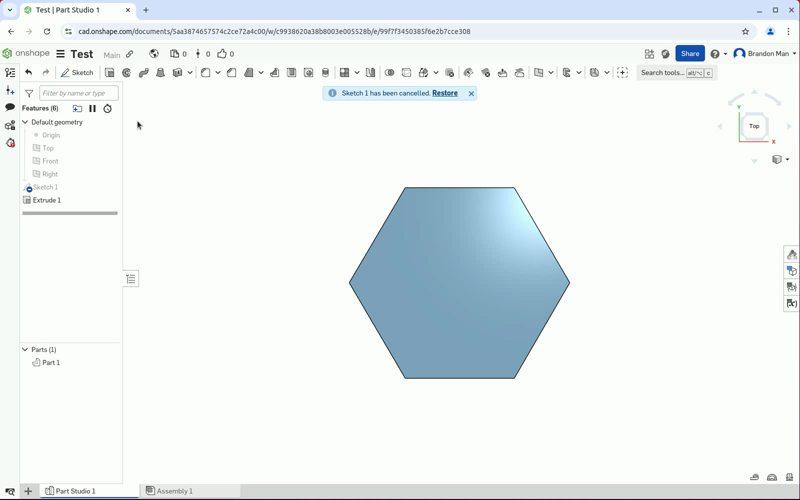
mouse_move(73, 189)
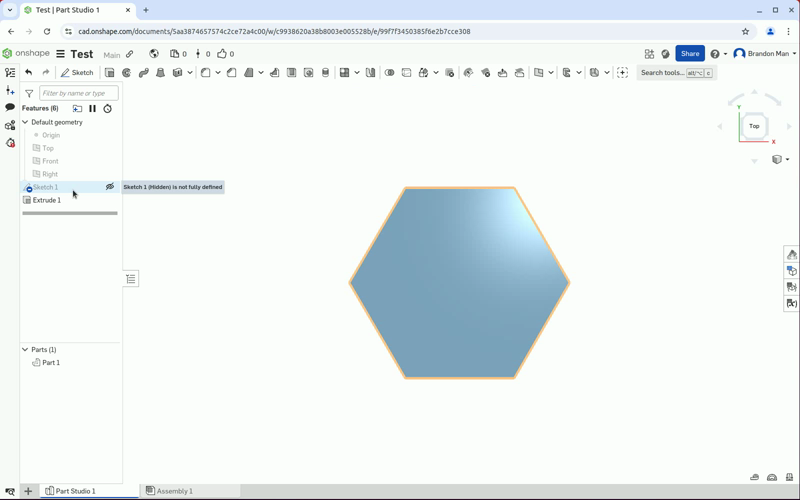
click(73, 189)
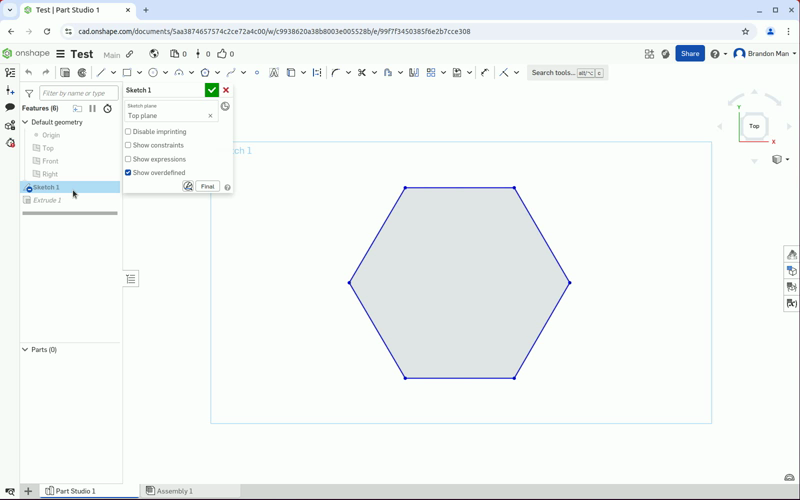
mouse_move(229, 92)
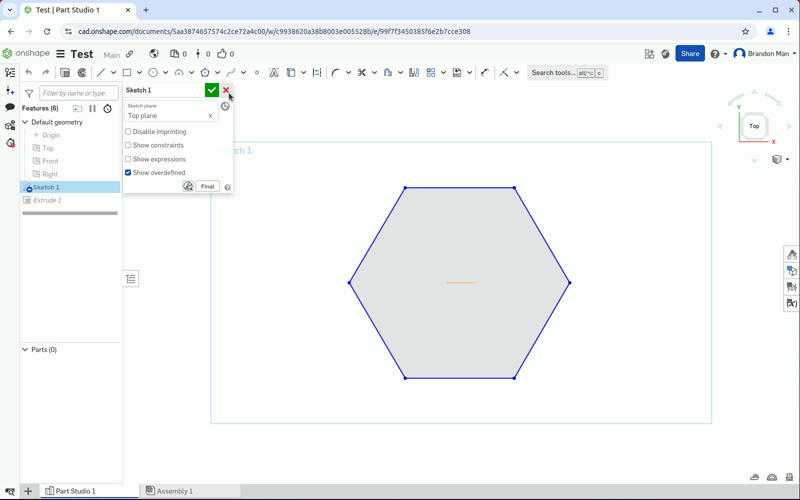
click(229, 92)
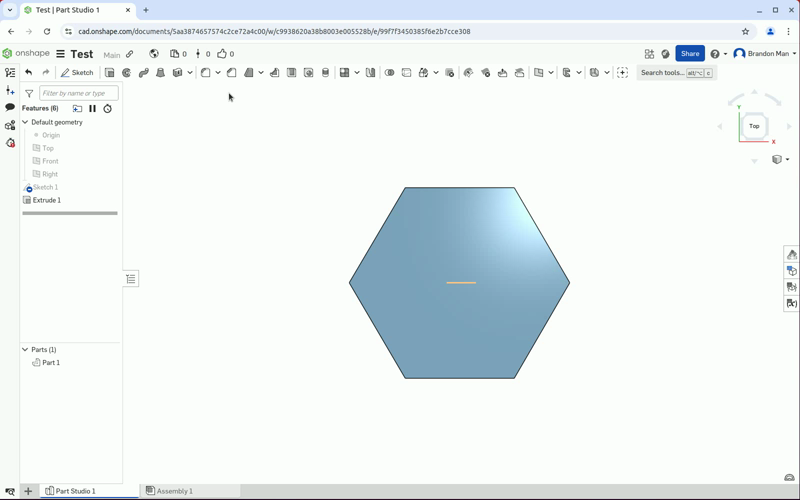
mouse_move(541, 75)
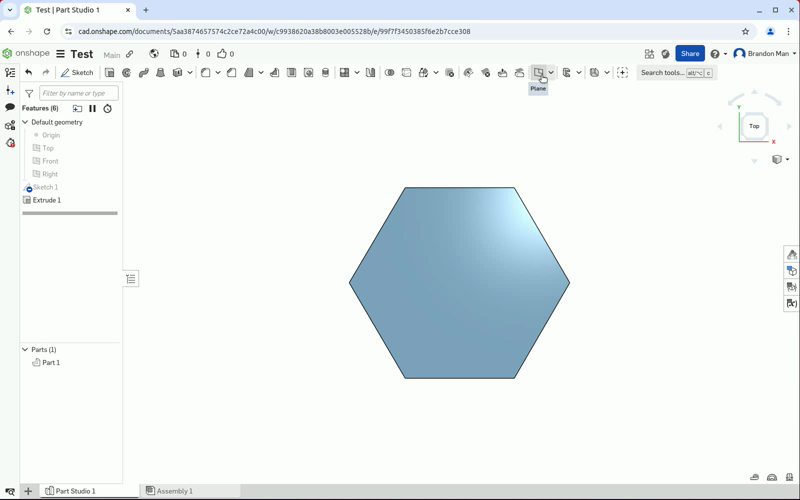
click(541, 75)
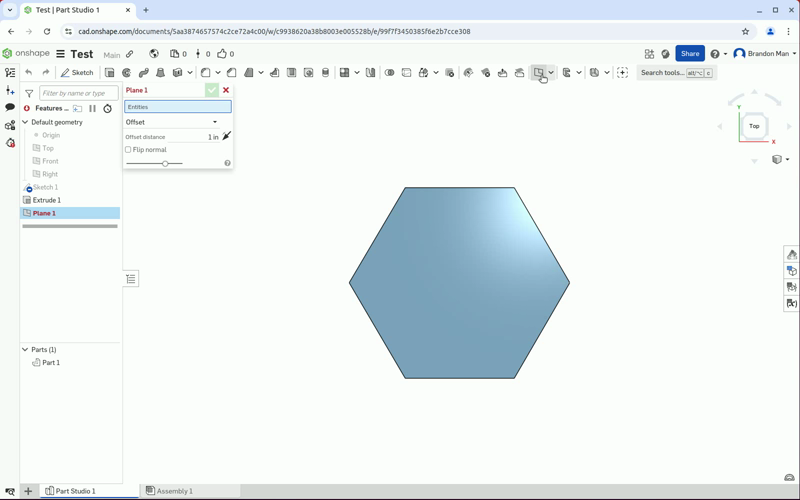
mouse_move(73, 150)
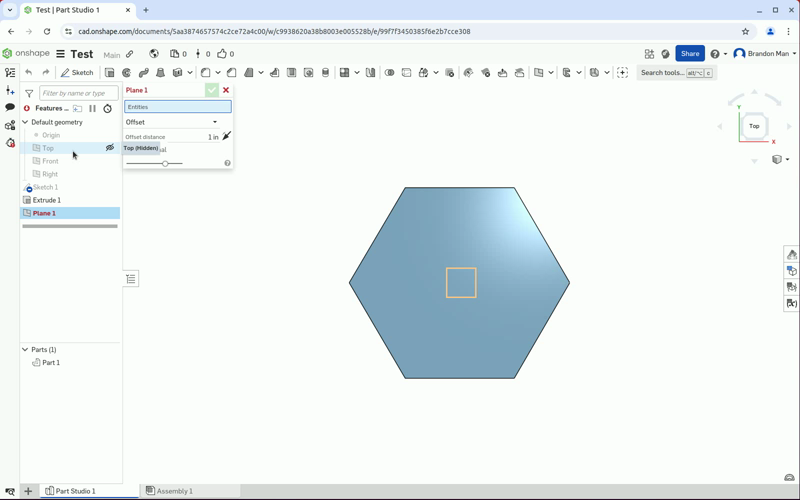
click(73, 150)
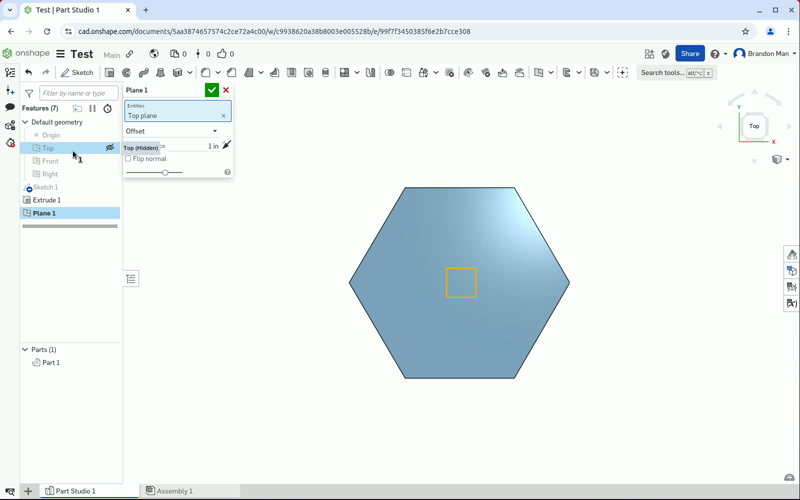
key(tab, 2)
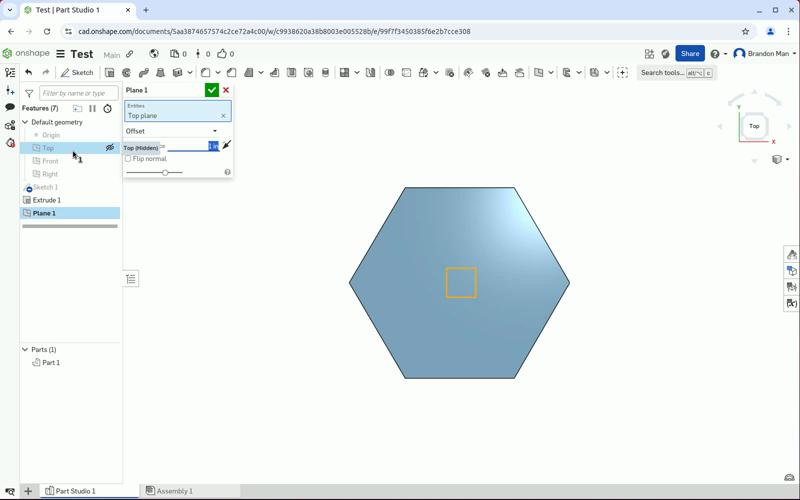
text(15.405)
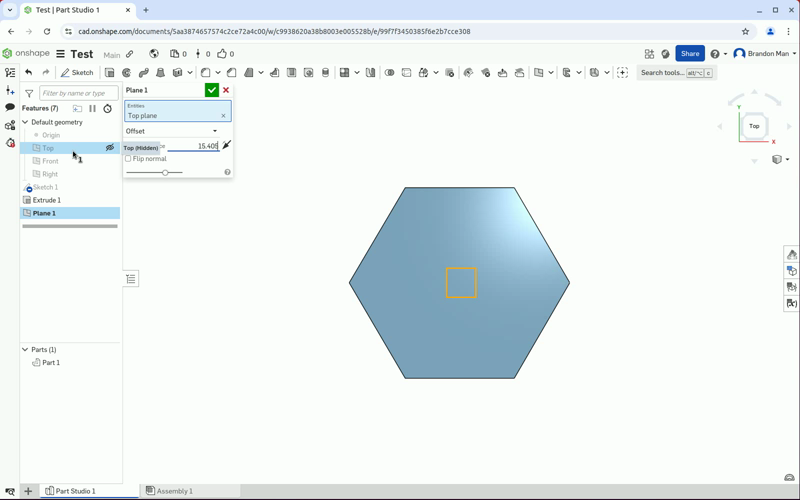
key(enter, 2)
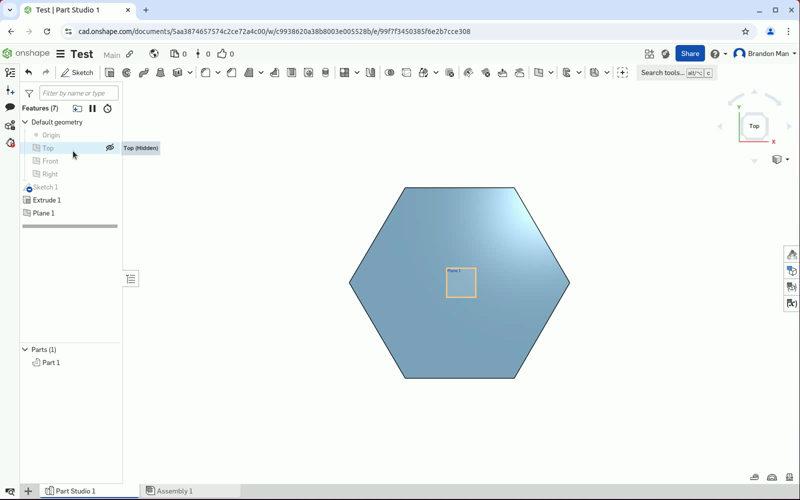
key(shift+s)
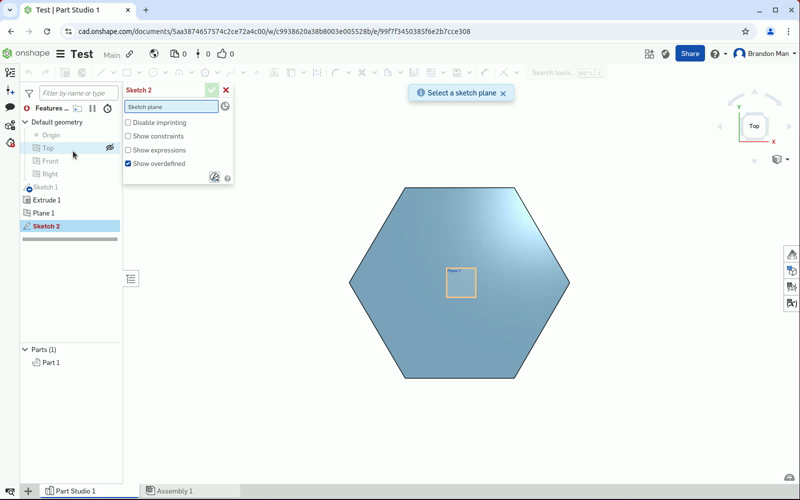
mouse_move(73, 215)
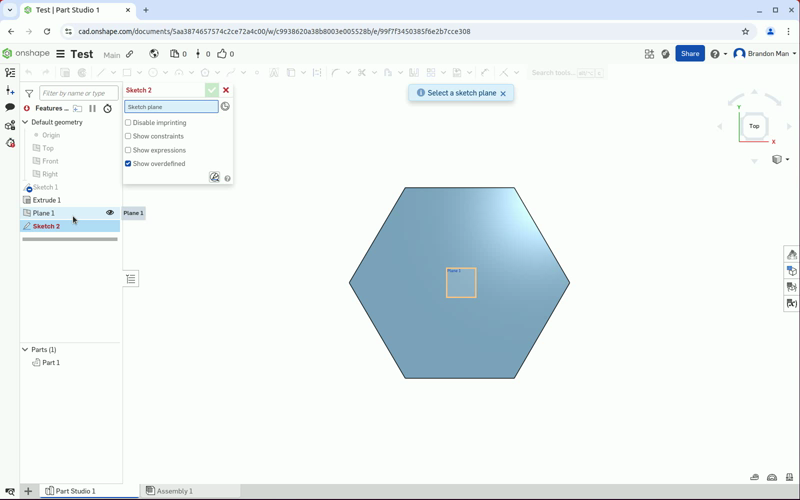
click(73, 215)
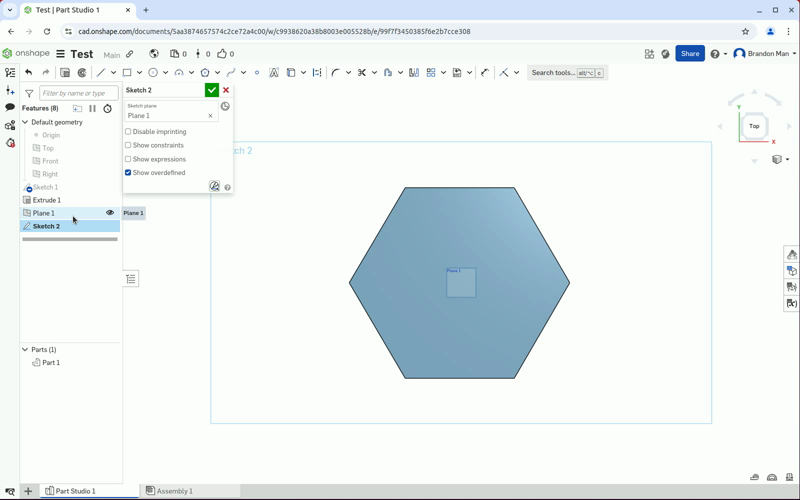
mouse_move(73, 352)
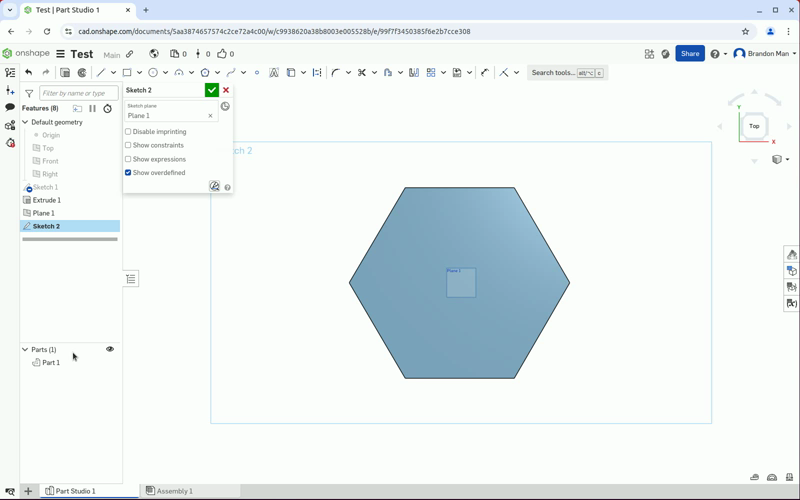
key(y)
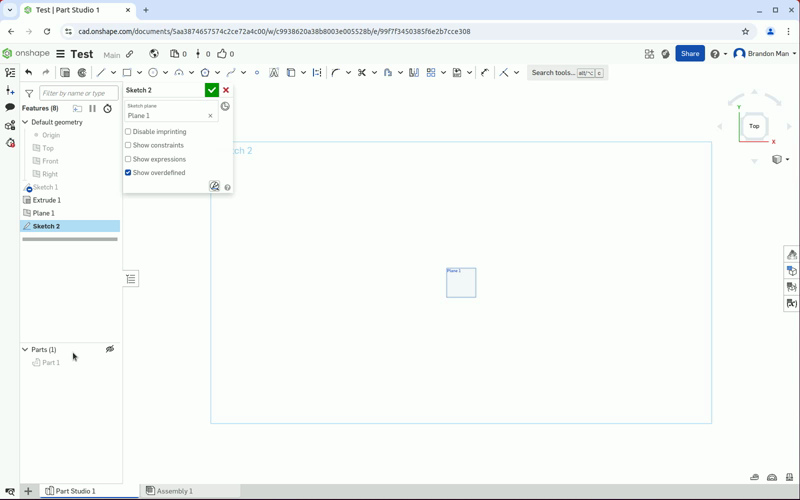
key(c)
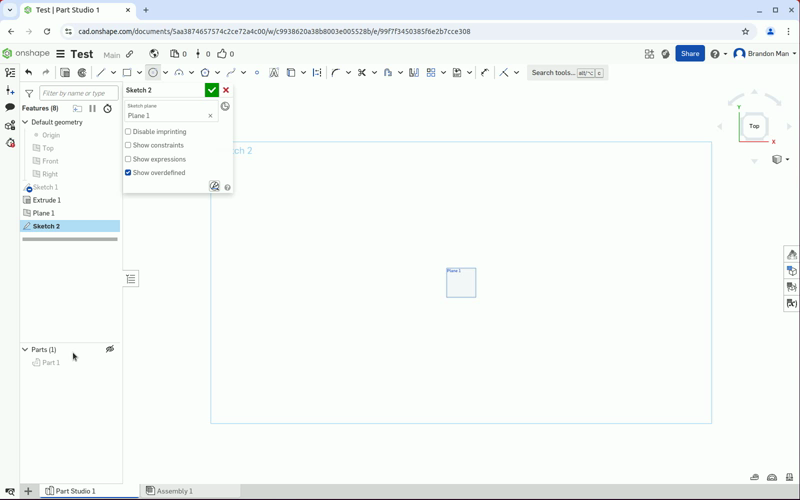
key_down(shift)
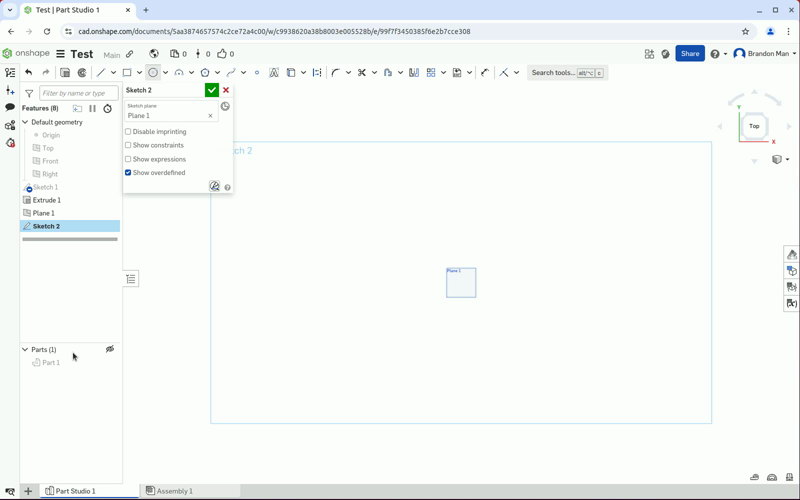
mouse_move(461, 282)
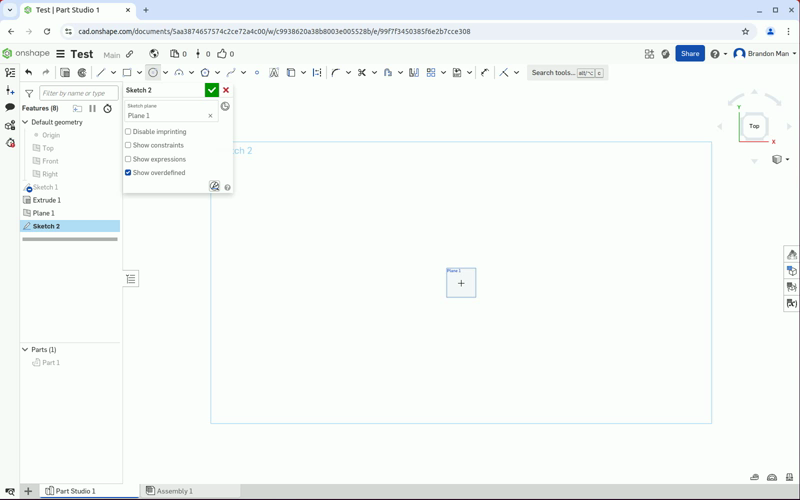
click(461, 282)
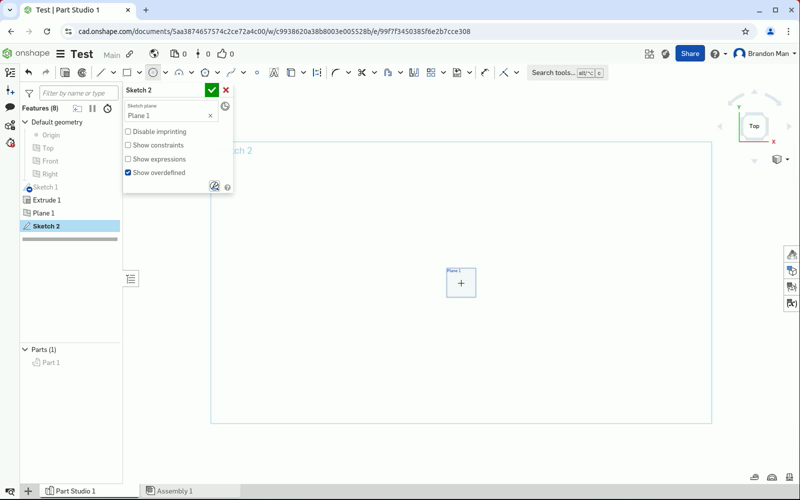
key_up(shift)
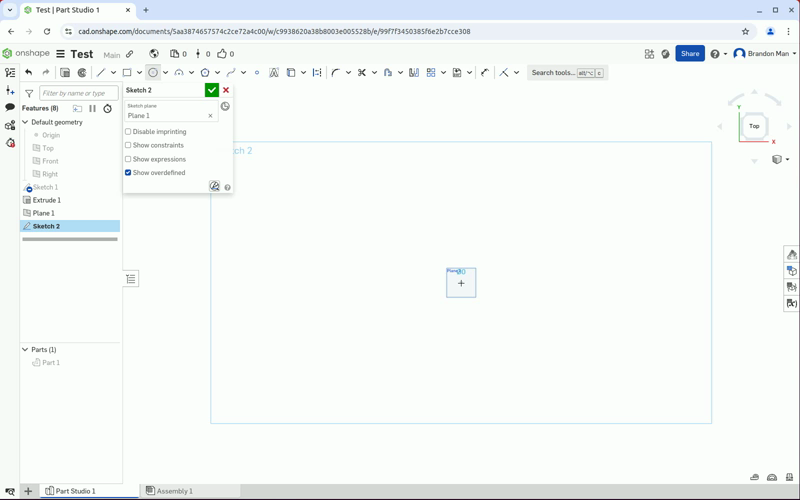
mouse_move(552, 282)
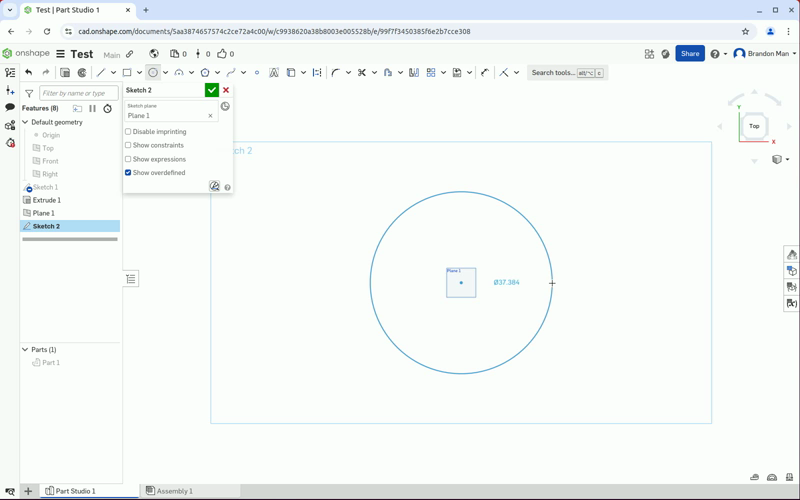
click(552, 282)
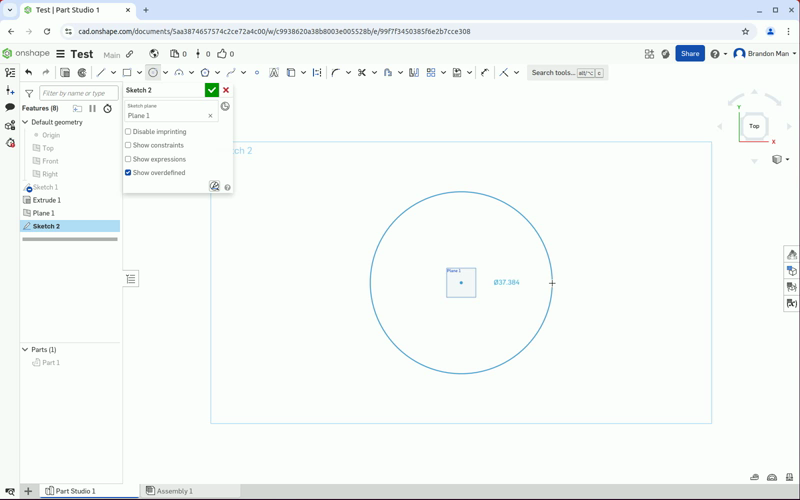
key(esc)
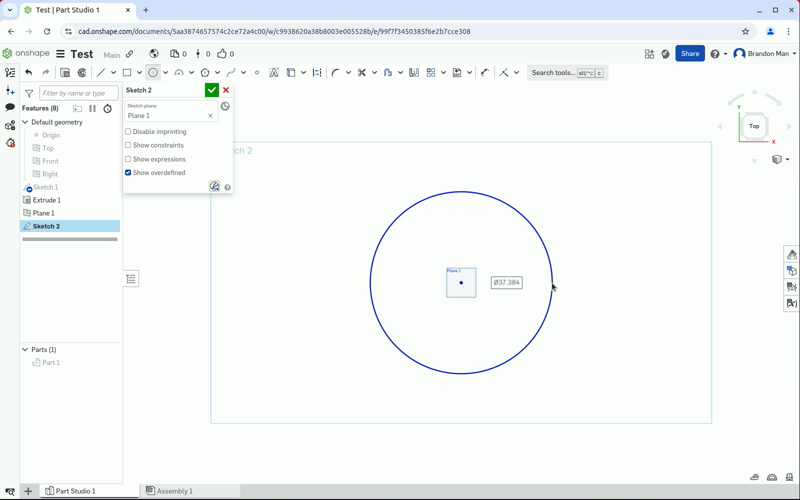
mouse_move(408, 245)
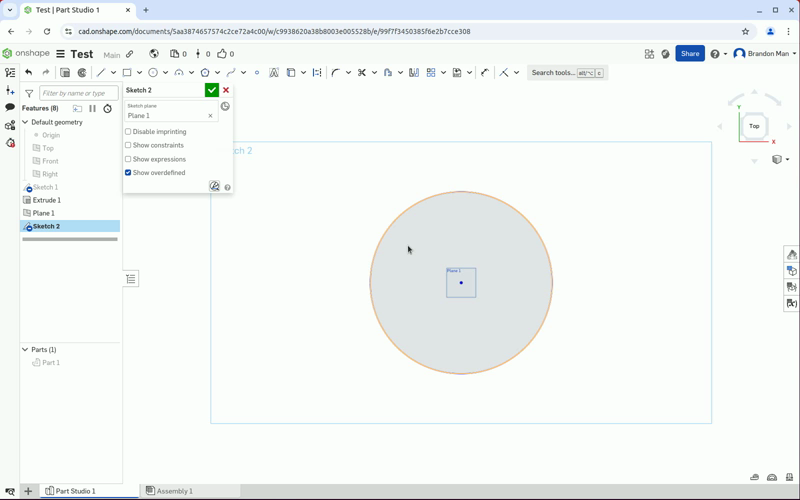
click(408, 245)
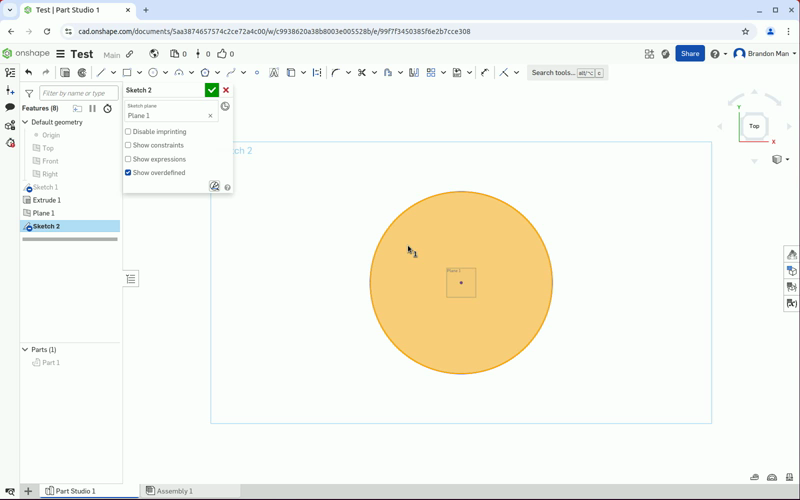
mouse_move(73, 352)
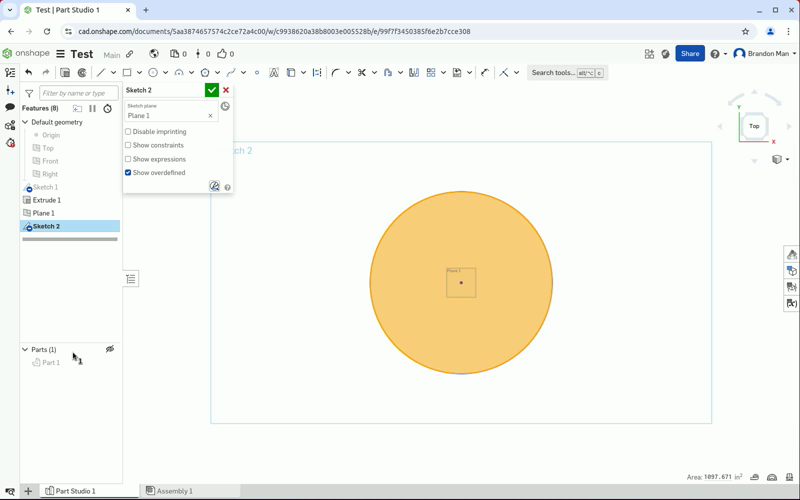
key(shift+y)
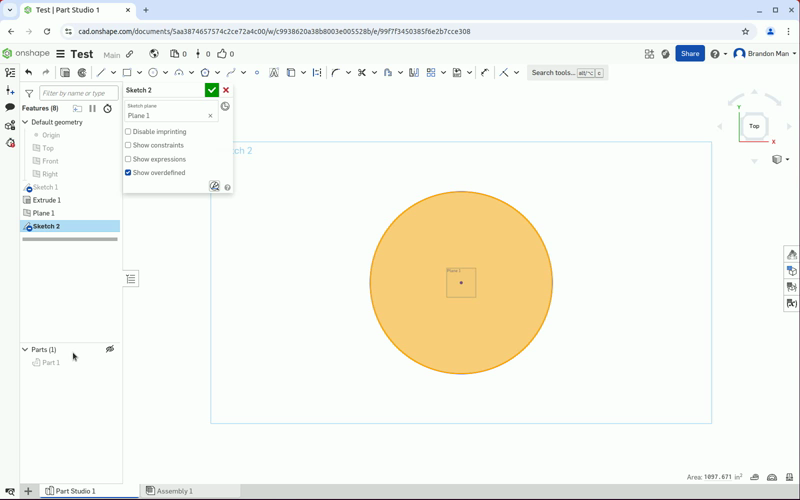
key(shift+e)
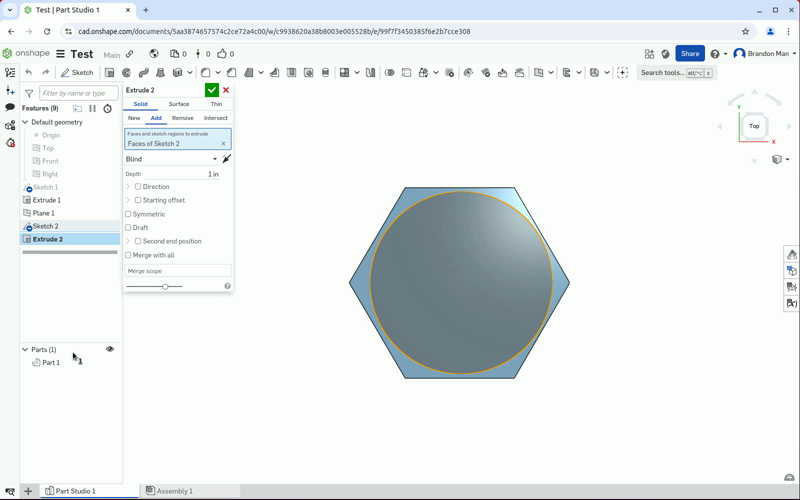
mouse_move(143, 106)
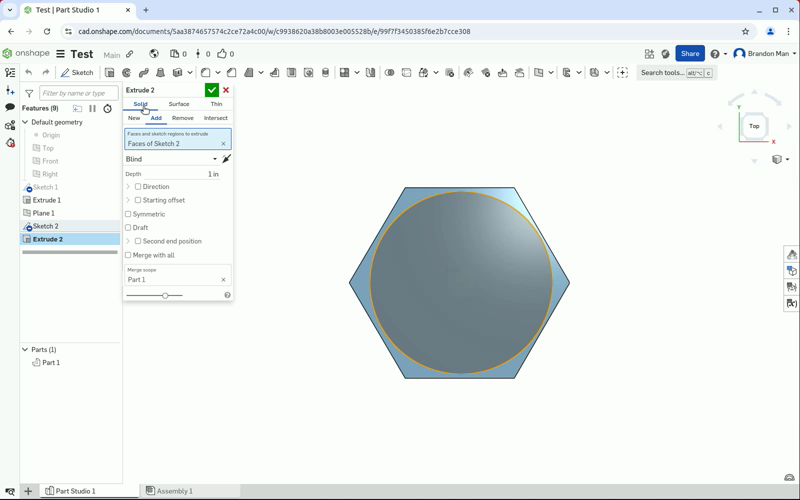
click(143, 106)
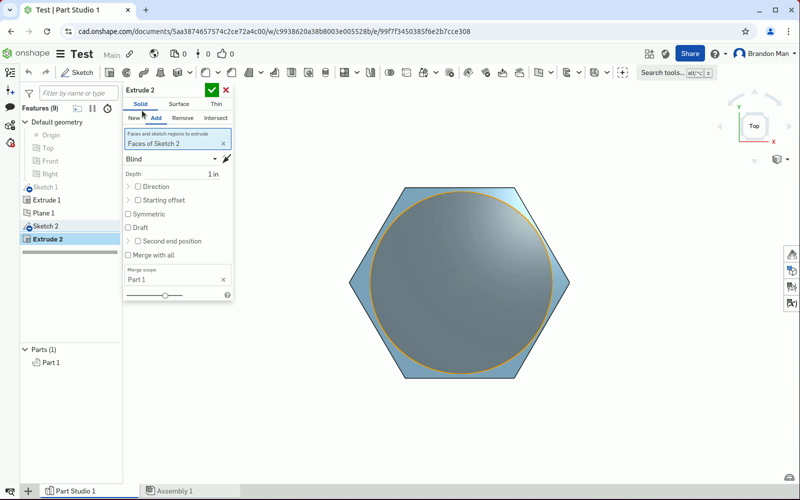
mouse_move(137, 120)
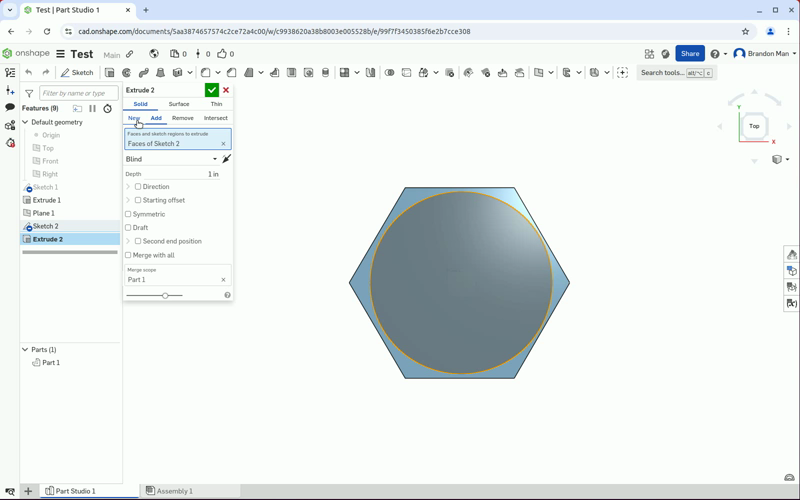
click(137, 120)
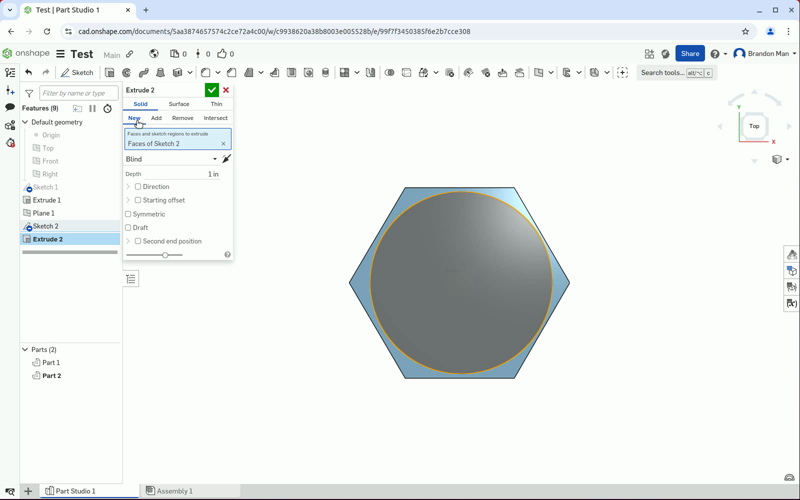
key(tab, 4)
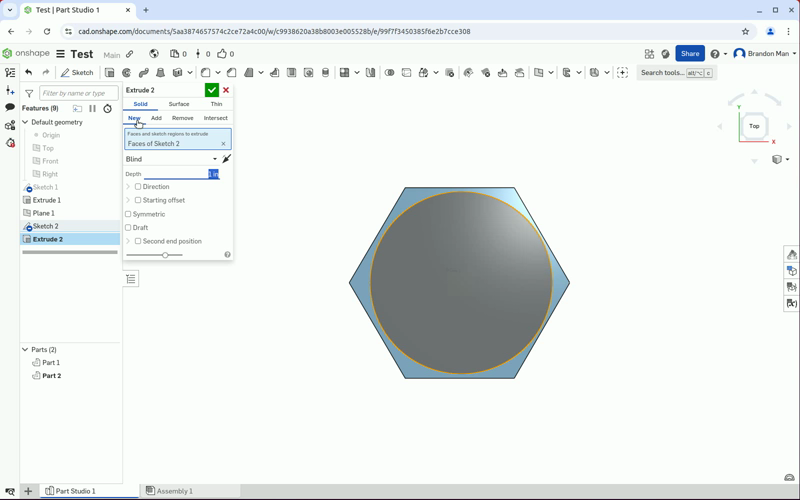
text(7.703)
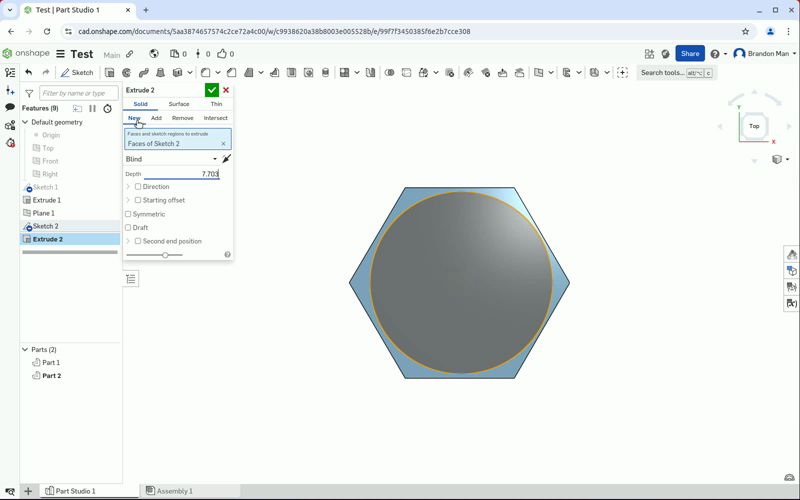
key(enter)
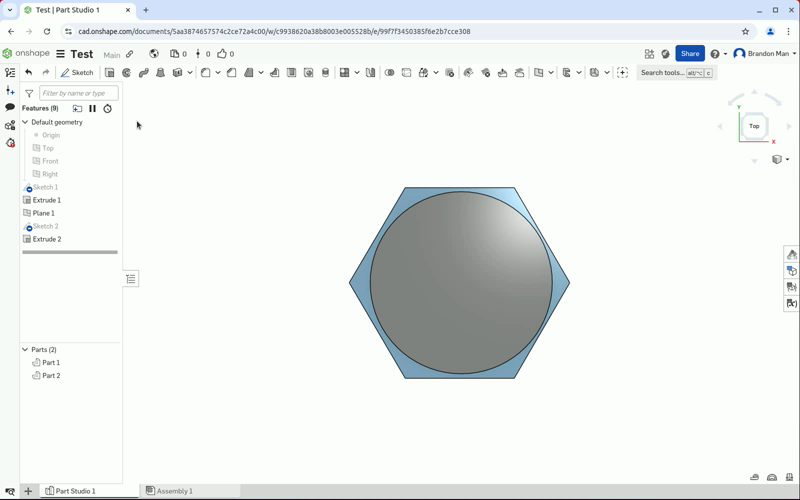
key(shift+h)
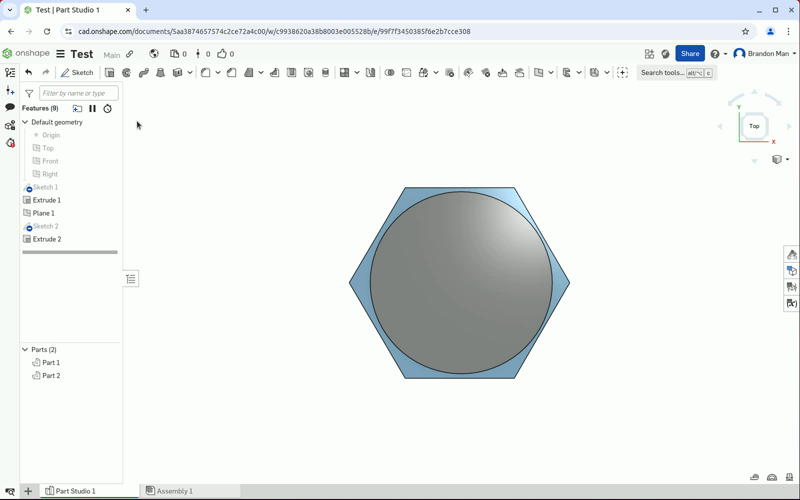
key(shift+h)
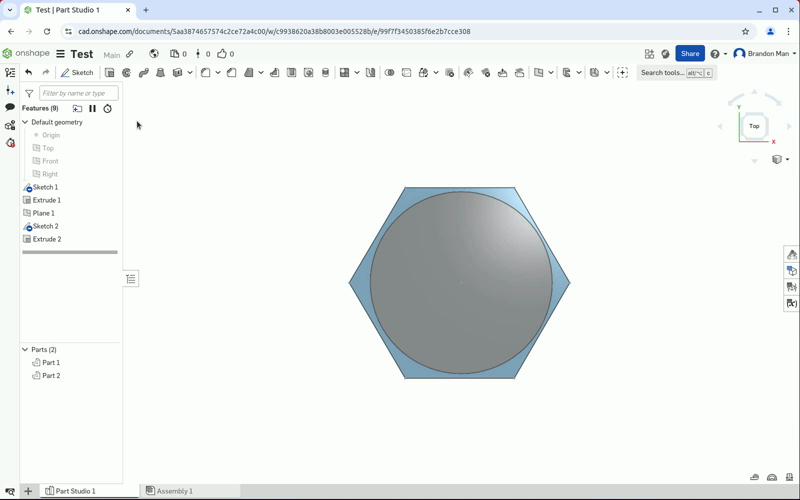
key(shift+7)
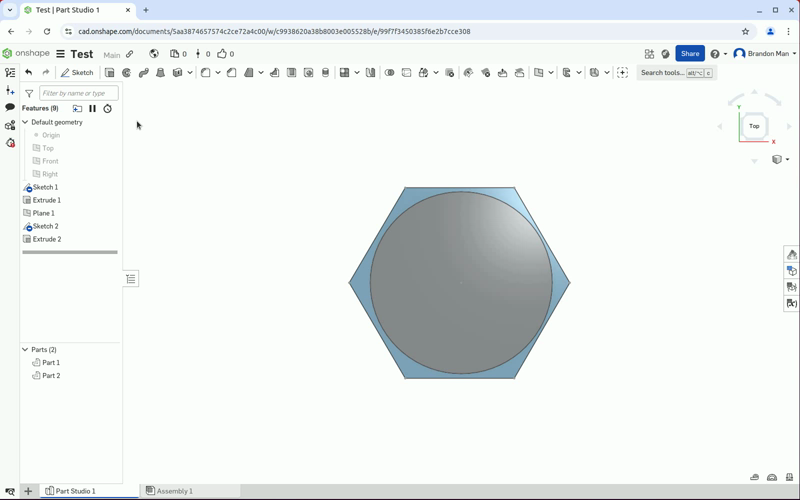
key(up, 3)
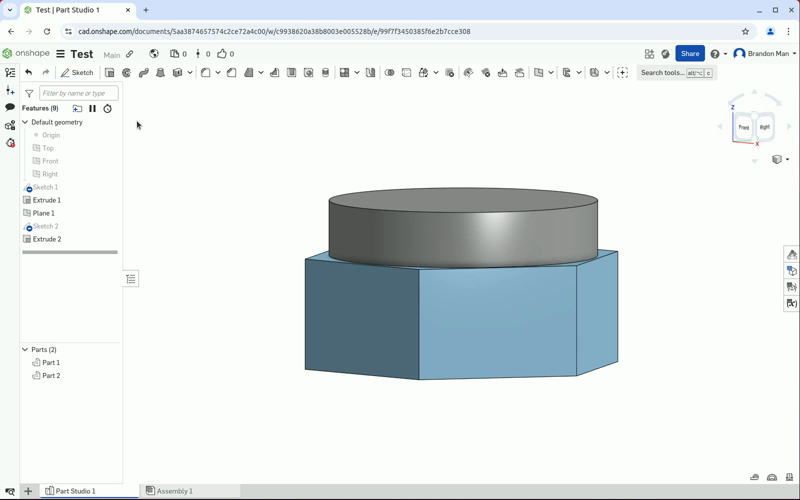
key(left, 3)
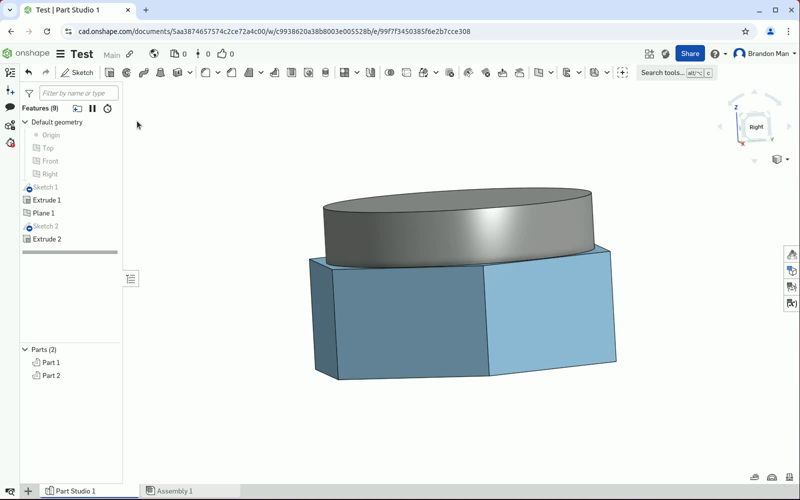
key(right, 3)
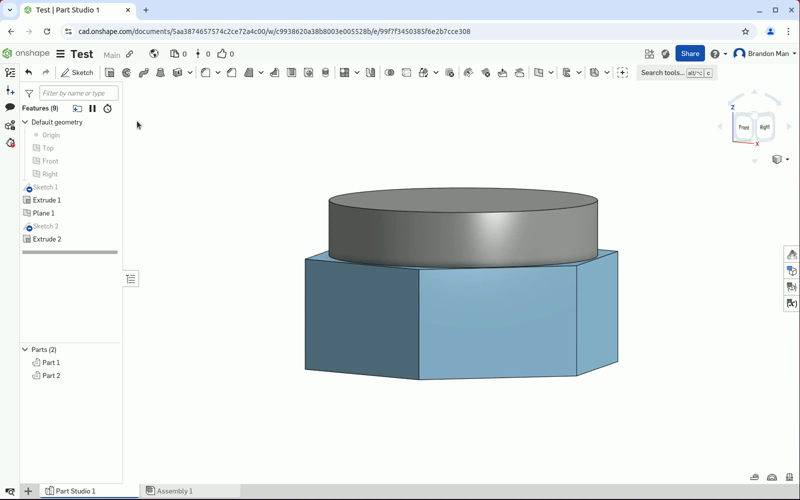
key(down, 3)
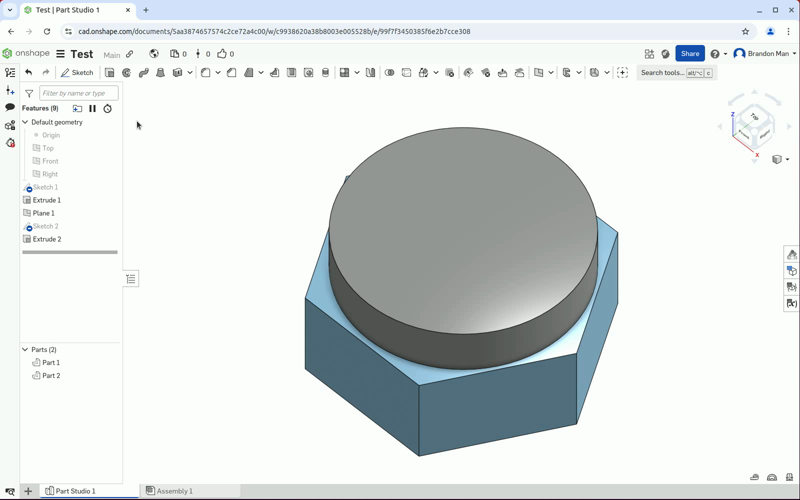
mouse_move(73, 189)
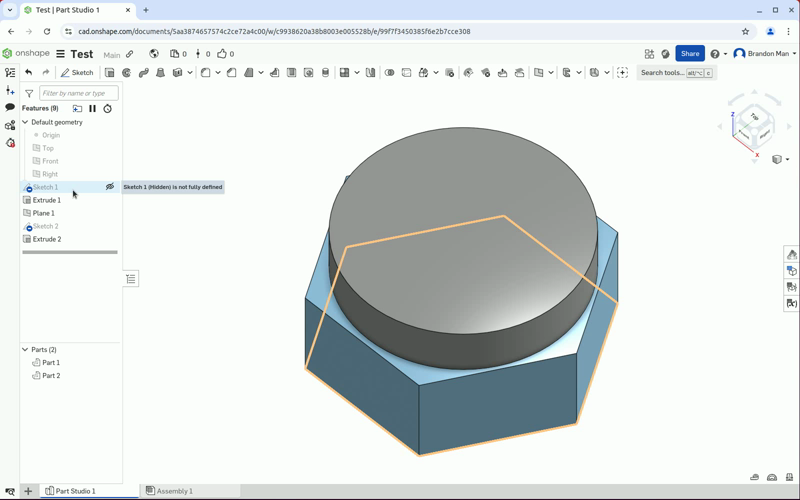
click(73, 189)